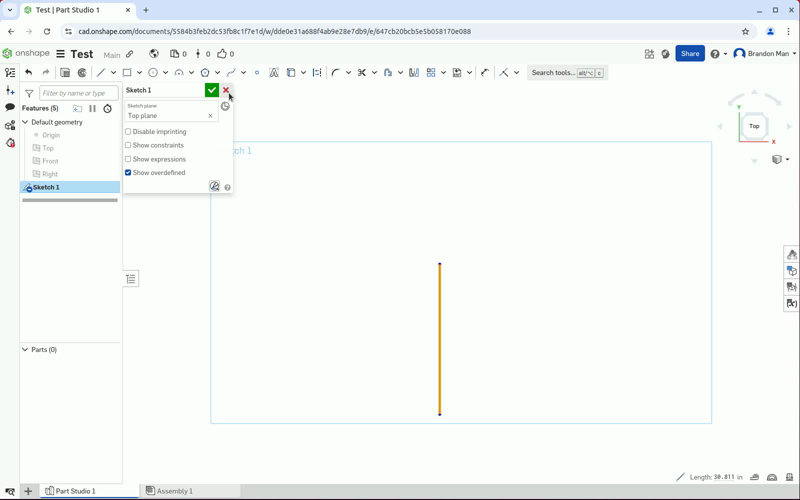
key(shift+h)
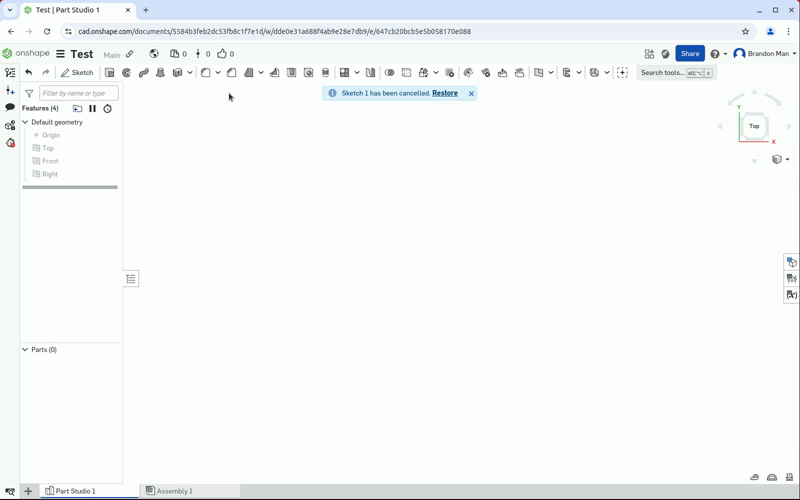
mouse_move(73, 352)
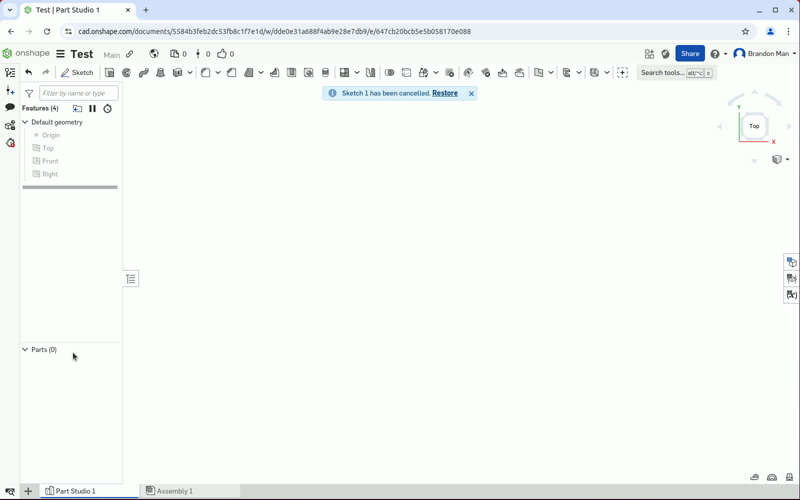
key(y)
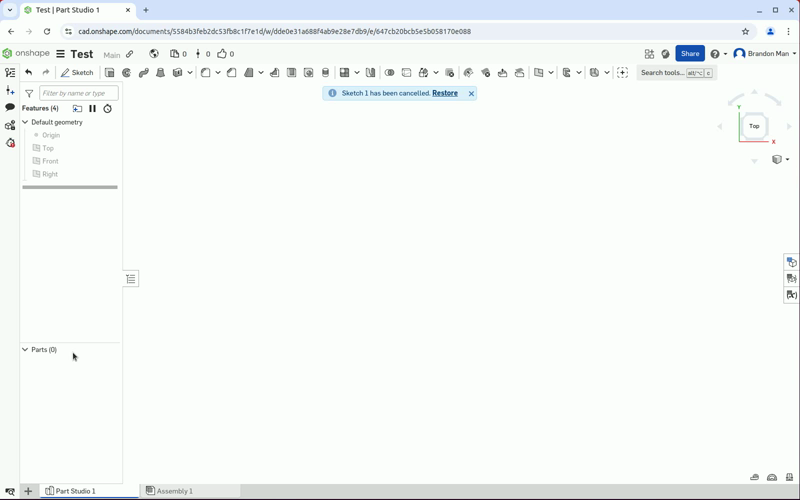
key(shift+p)
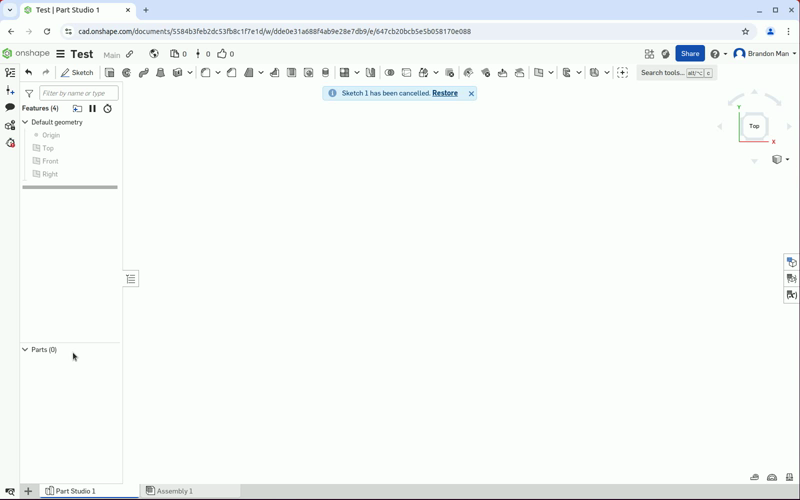
key(space)
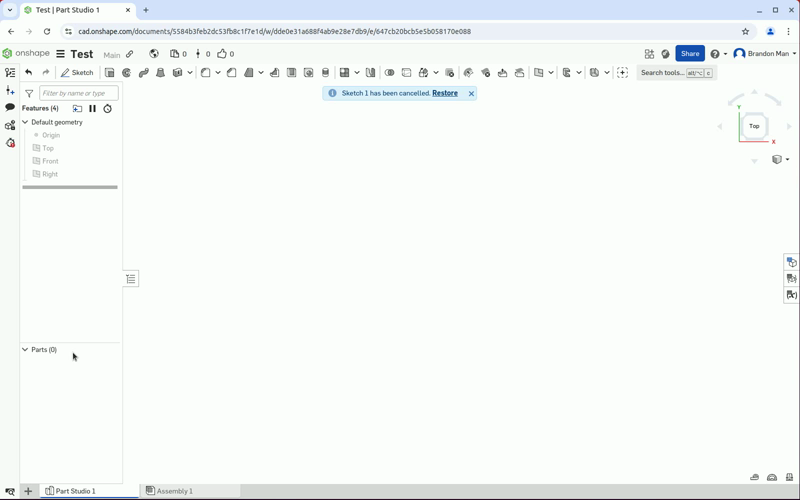
key_down(shift)
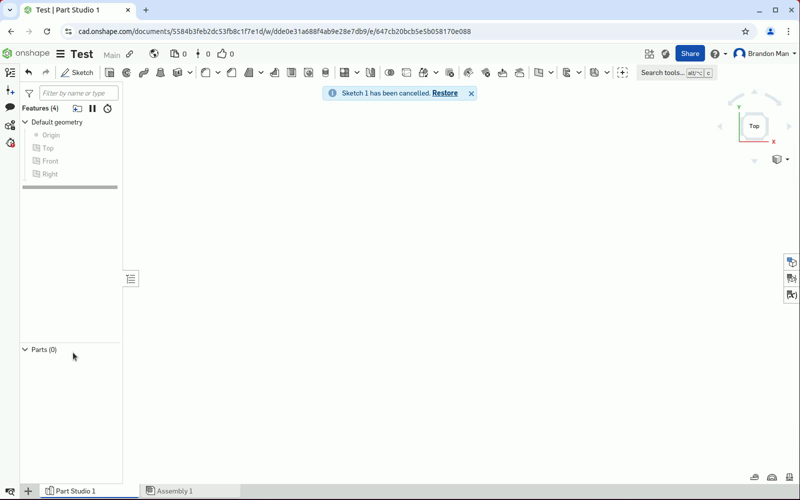
key(up)
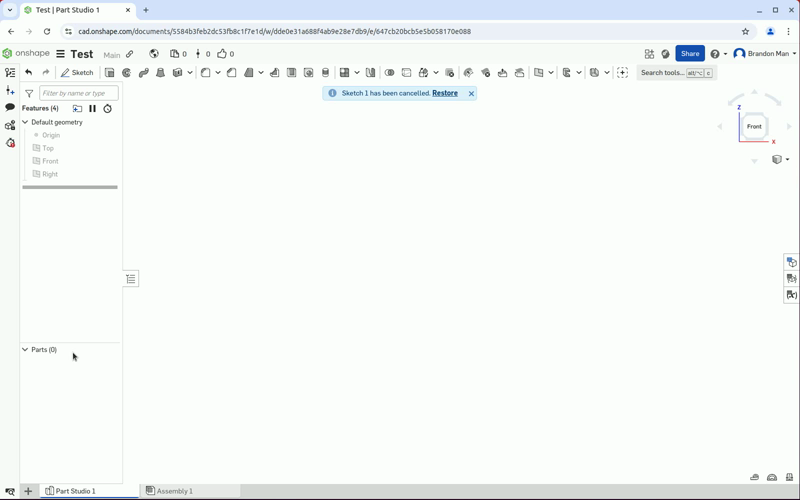
key_up(shift)
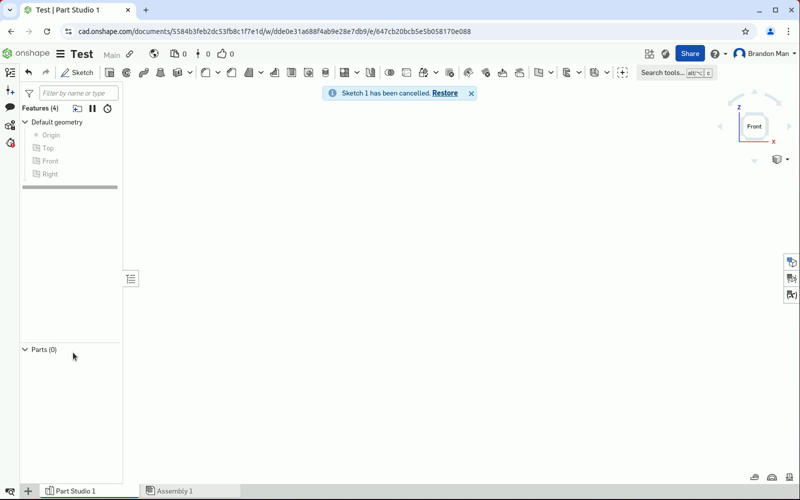
mouse_move(73, 352)
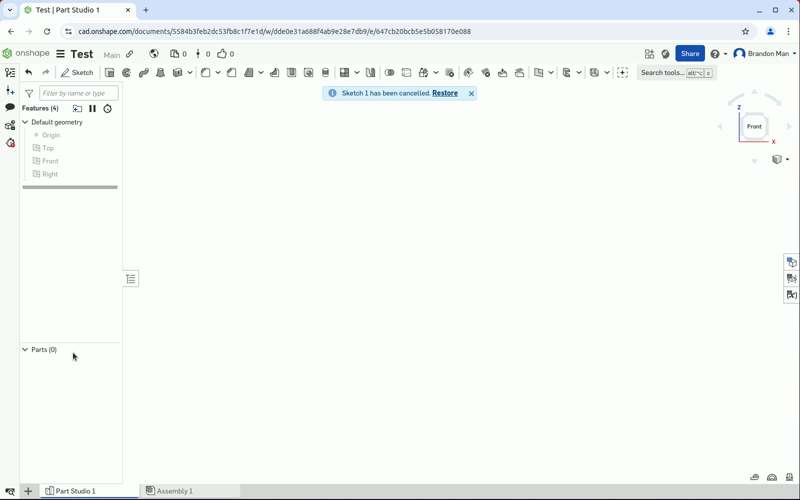
key(shift+y)
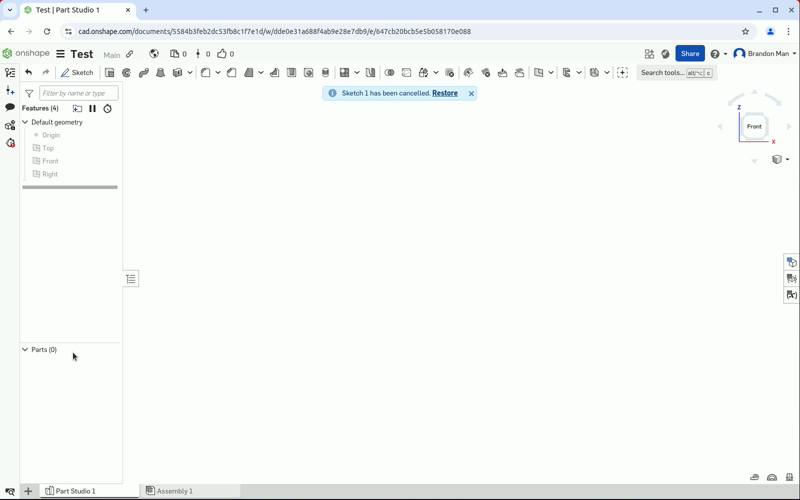
key(shift+s)
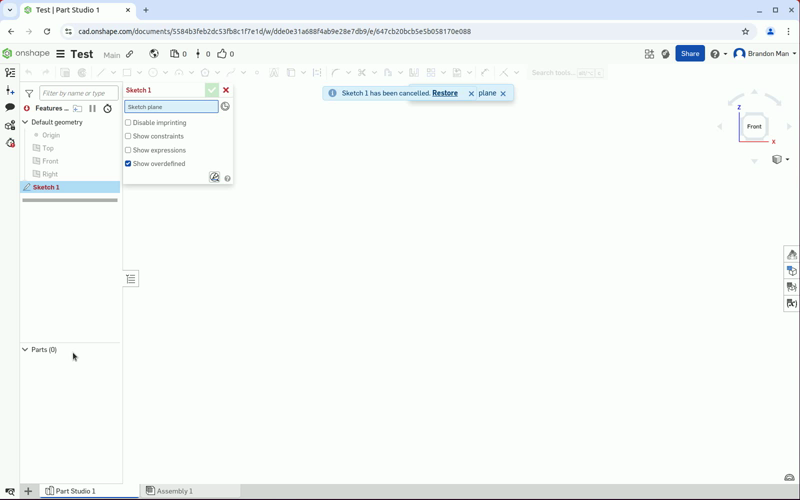
mouse_move(73, 163)
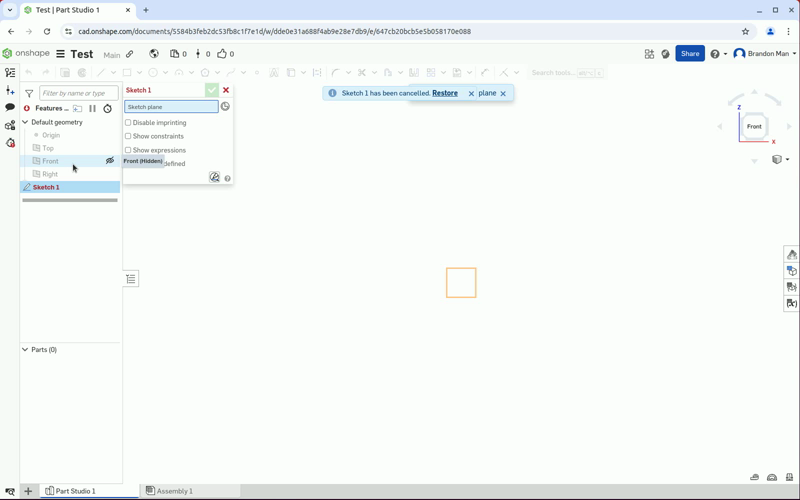
click(73, 163)
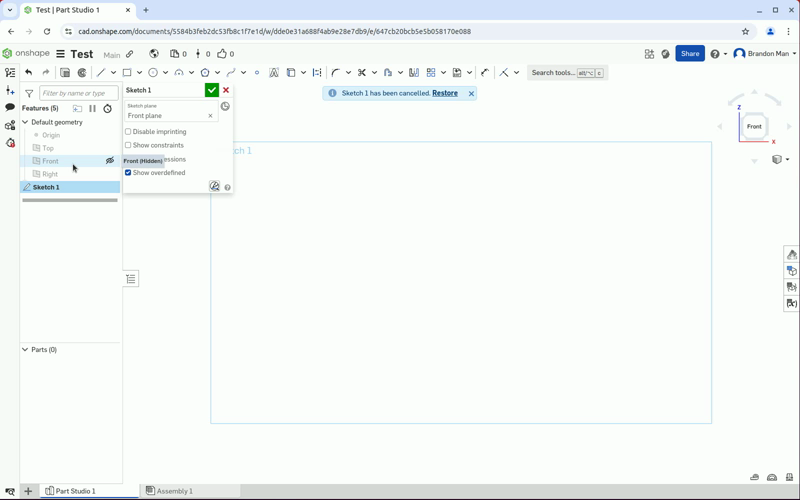
mouse_move(73, 352)
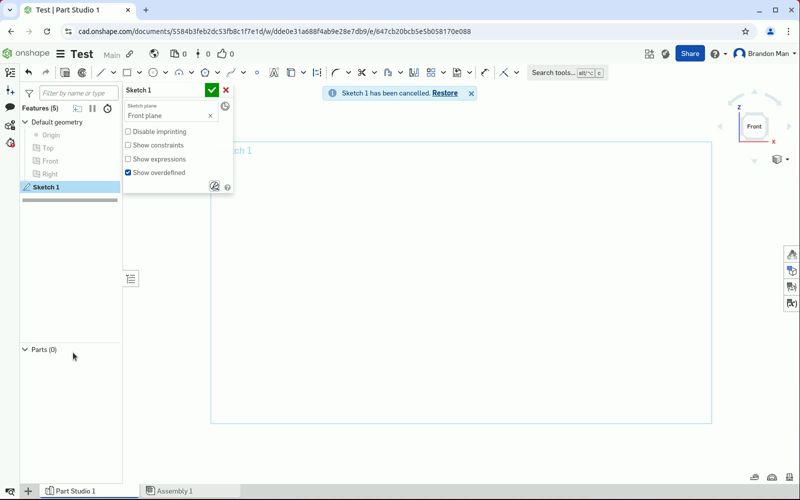
key(y)
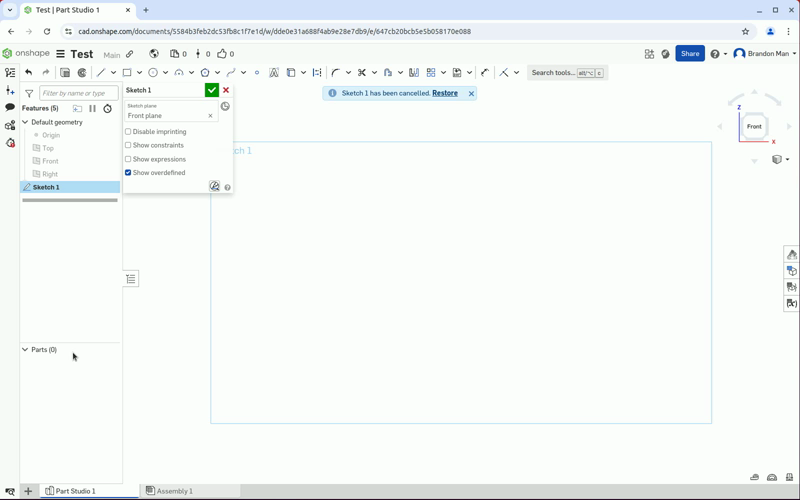
key(c)
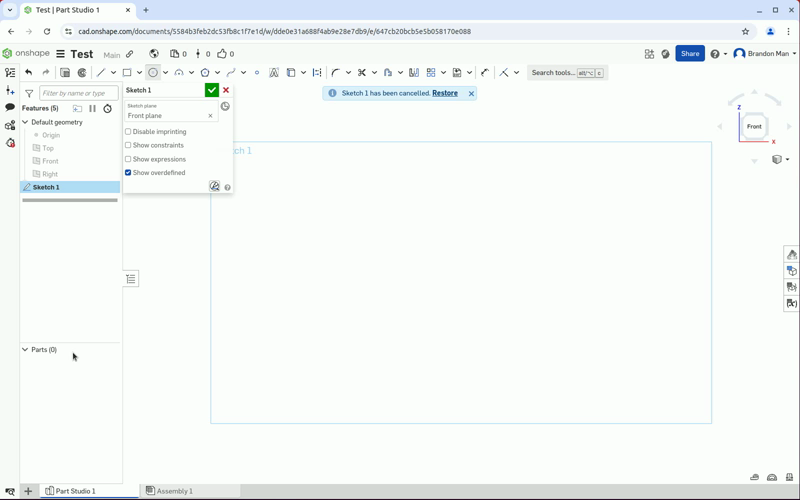
key_down(shift)
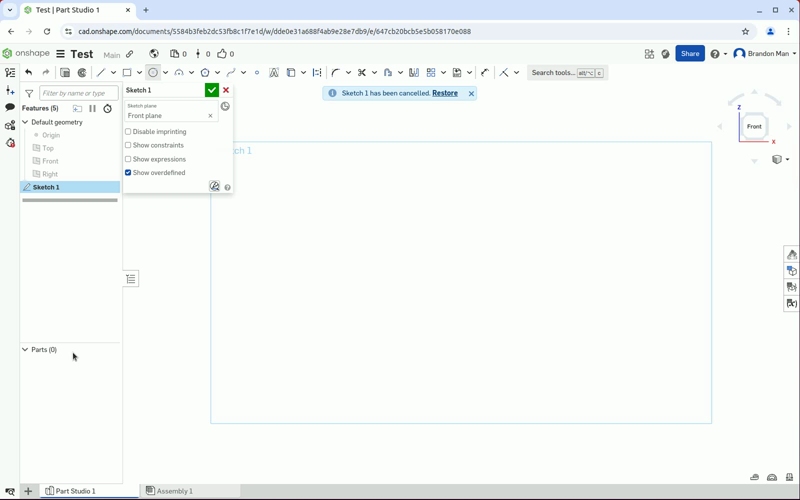
mouse_move(461, 282)
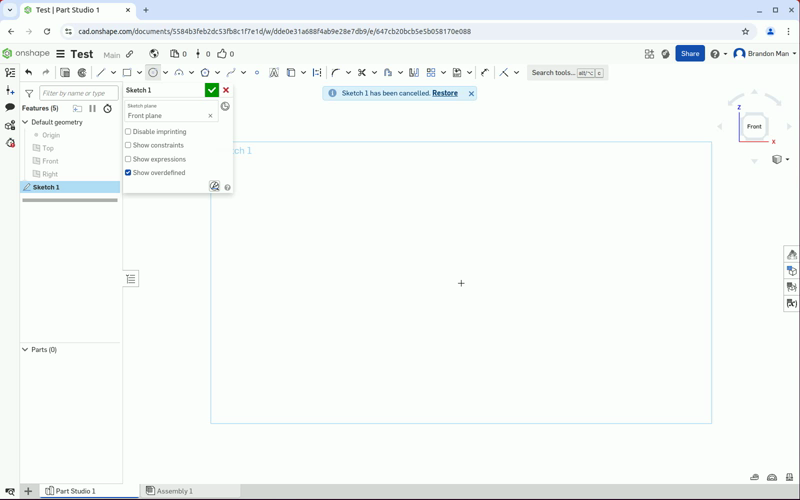
click(461, 282)
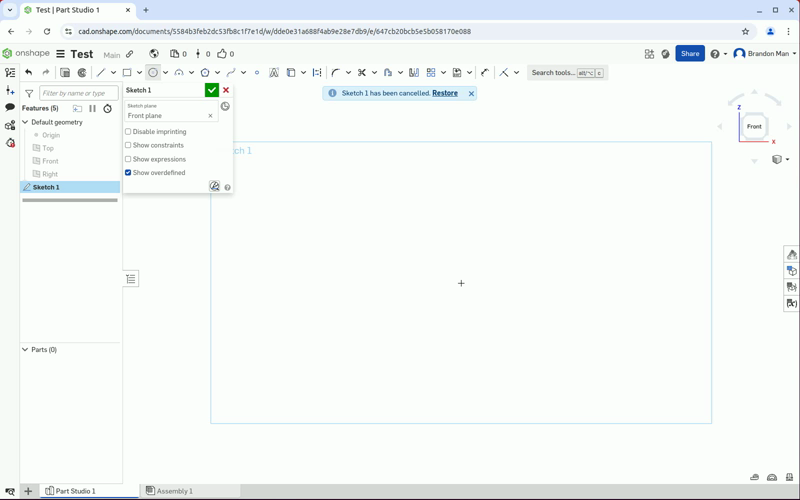
key_up(shift)
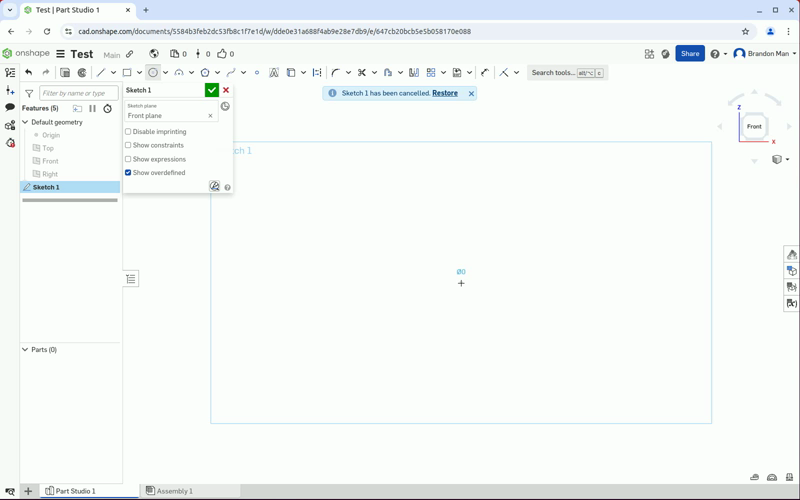
mouse_move(482, 282)
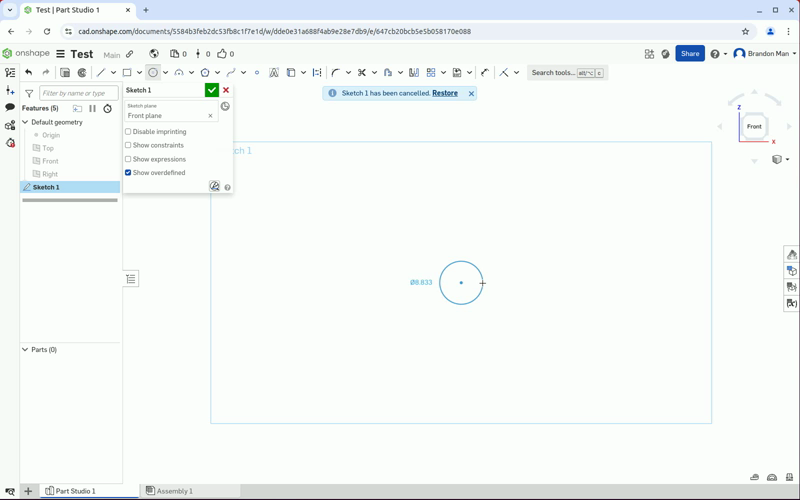
click(482, 282)
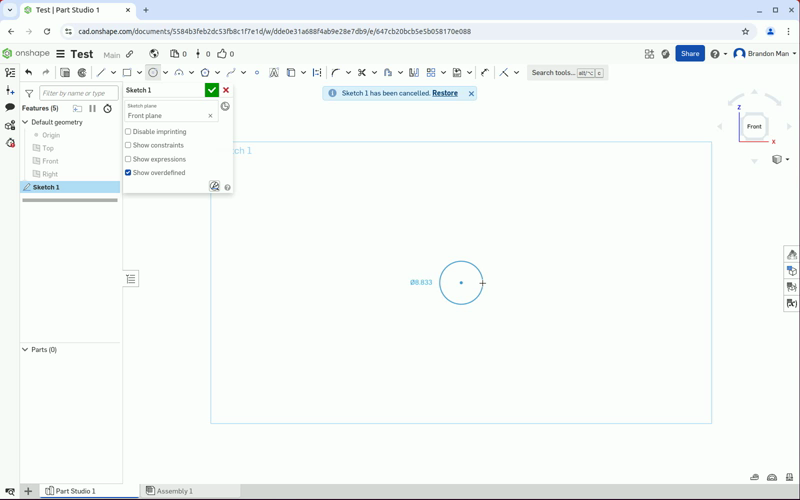
key(esc)
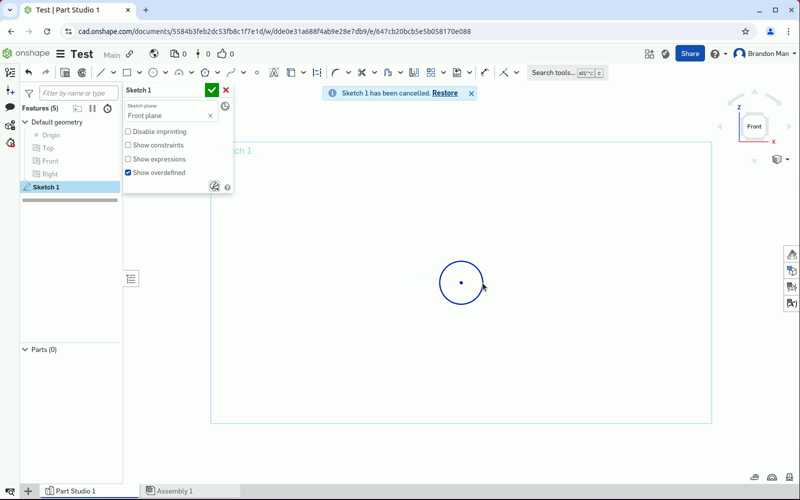
mouse_move(447, 282)
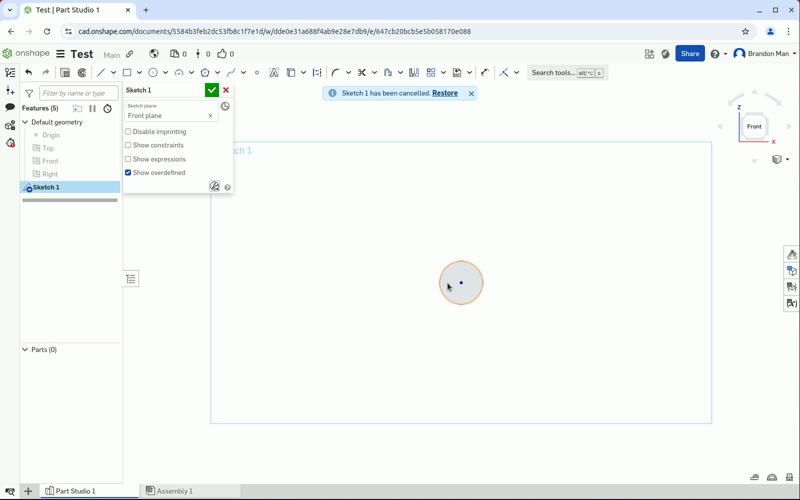
scroll(6)
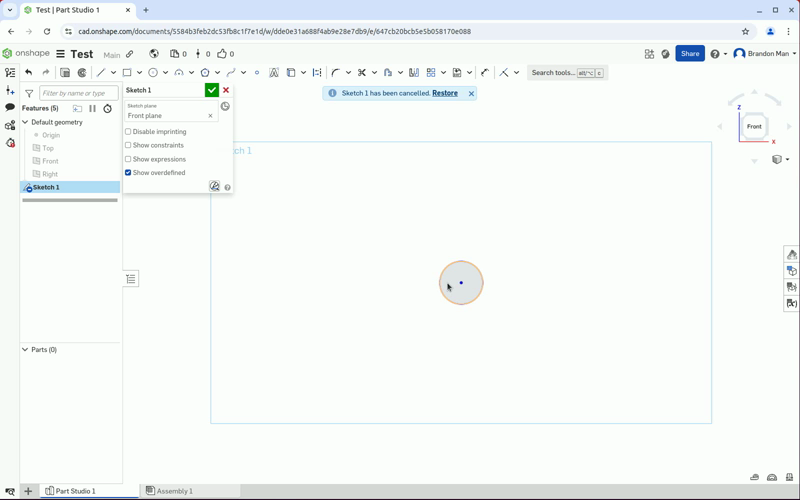
scroll(6)
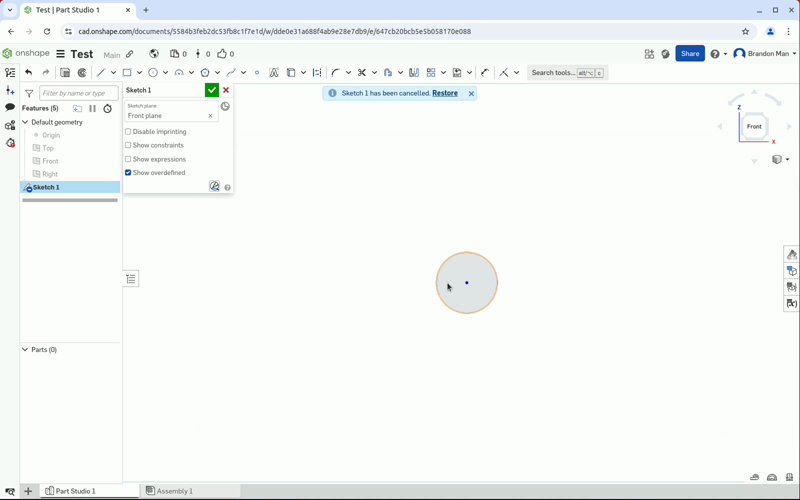
scroll(6)
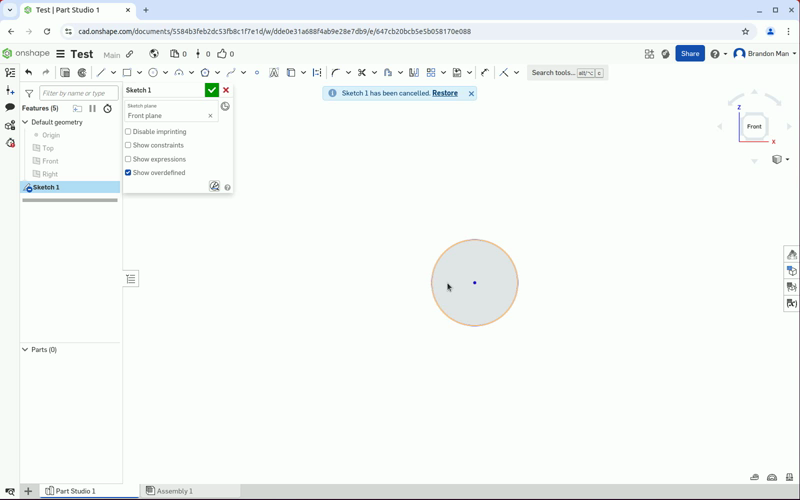
scroll(6)
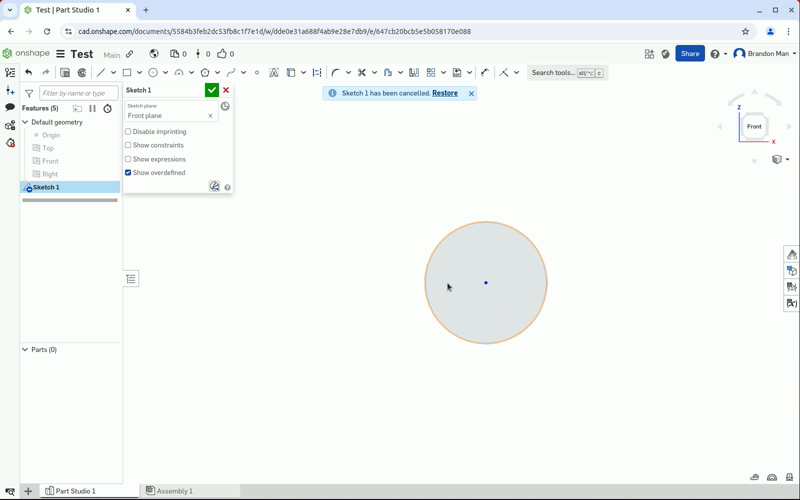
scroll(6)
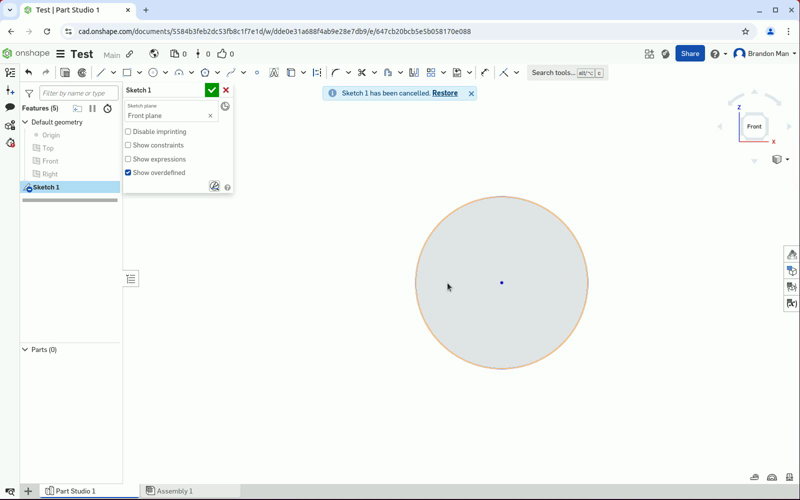
scroll(6)
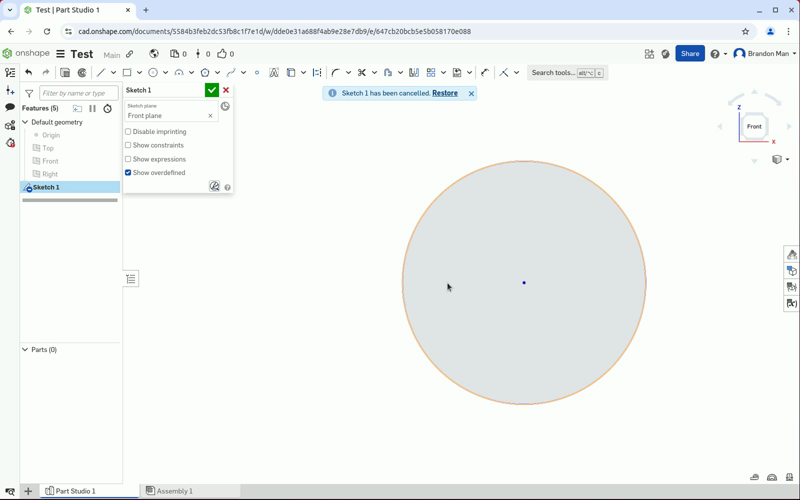
scroll(6)
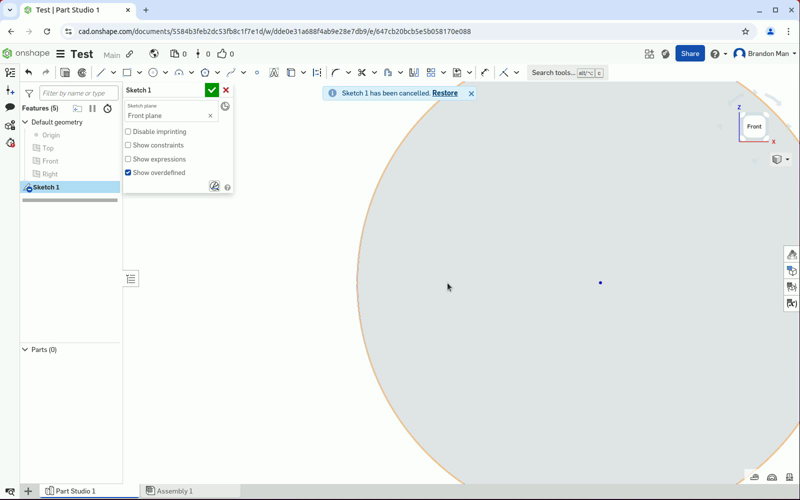
click(447, 282)
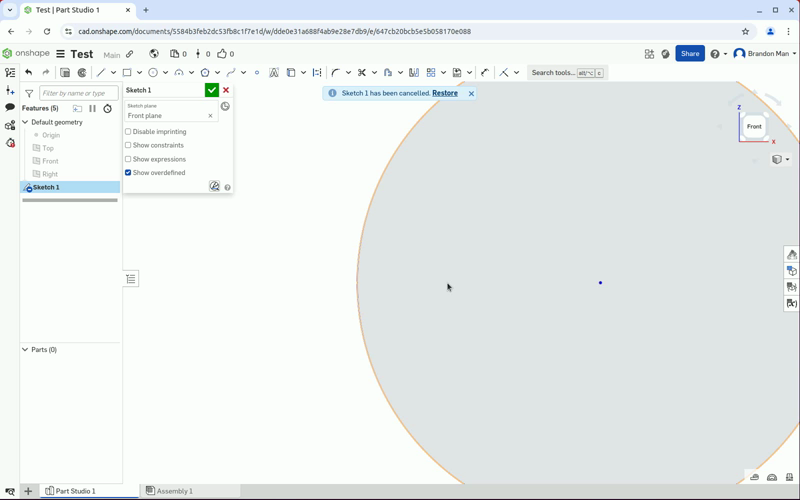
scroll(-6)
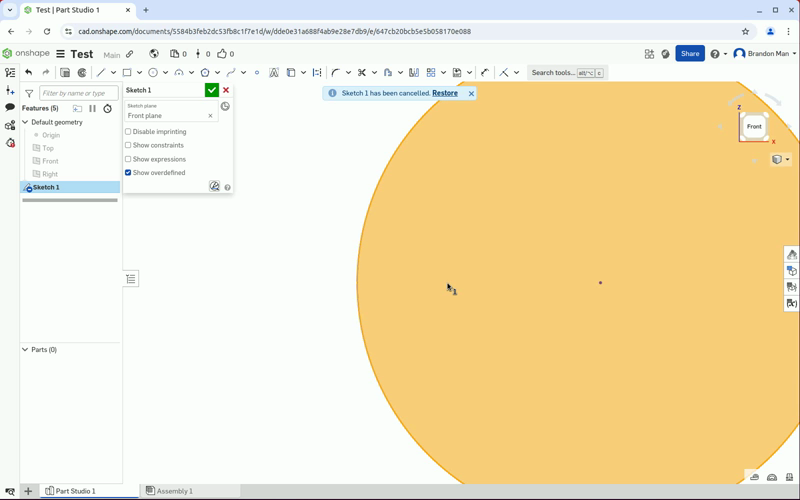
scroll(-6)
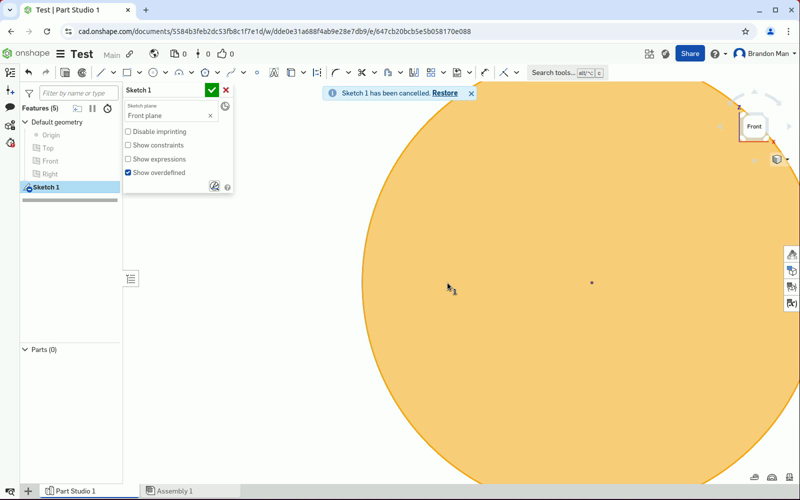
scroll(-6)
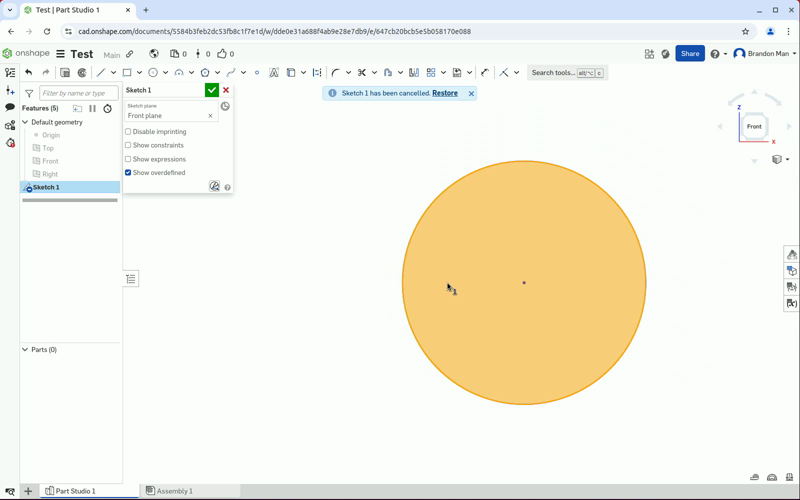
scroll(-6)
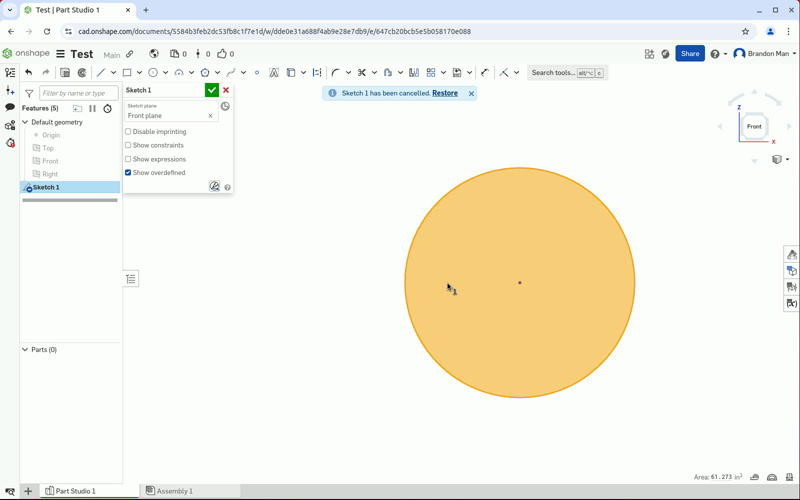
scroll(-6)
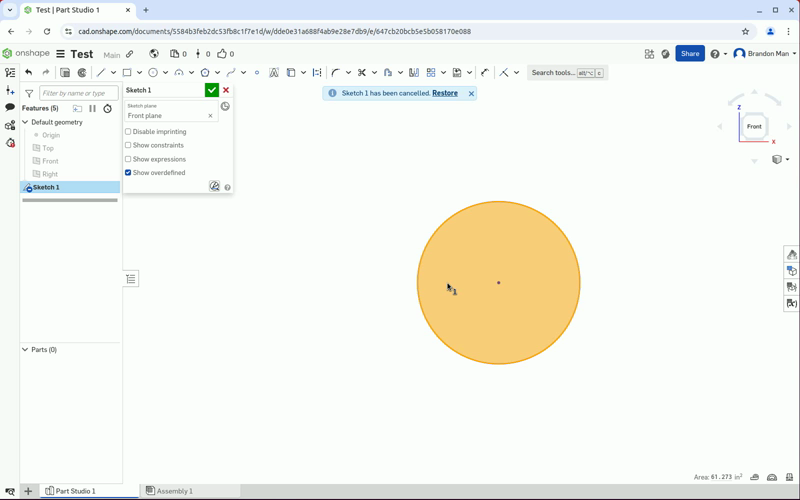
scroll(-6)
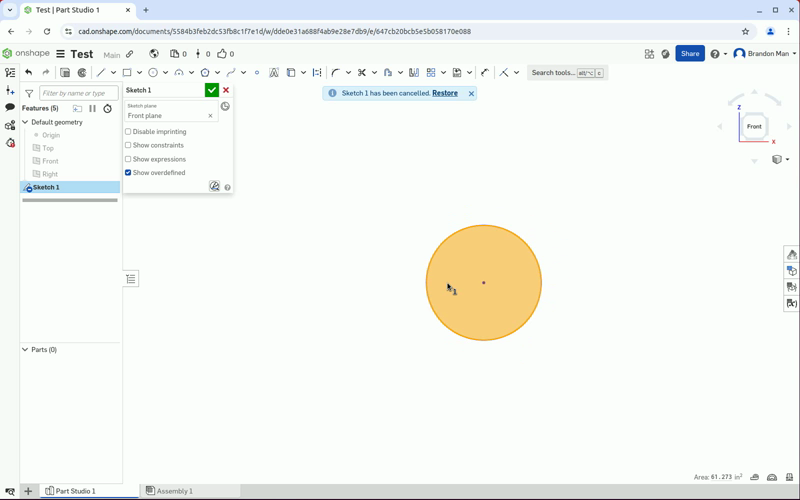
scroll(-6)
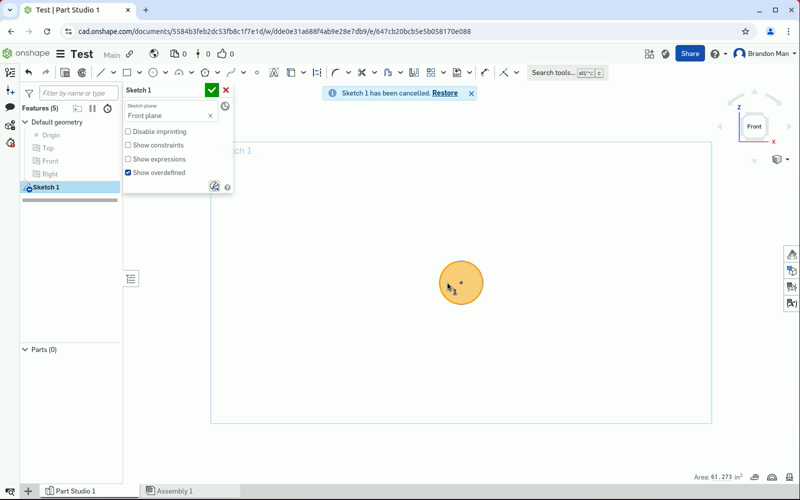
mouse_move(73, 352)
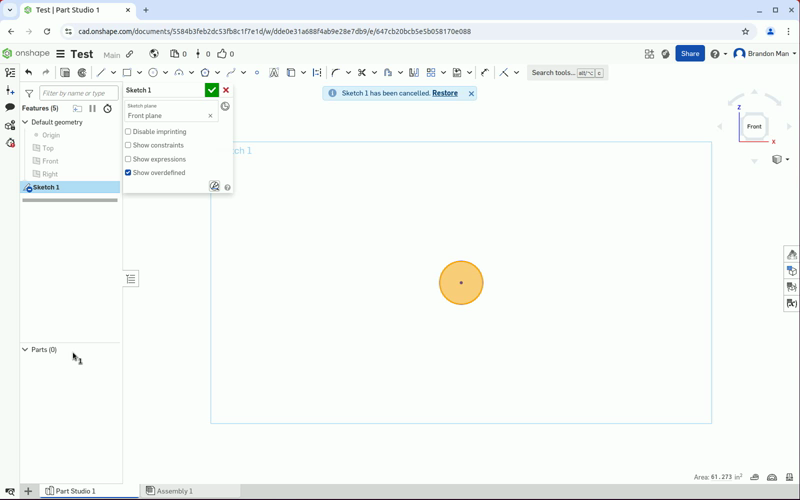
key(shift+y)
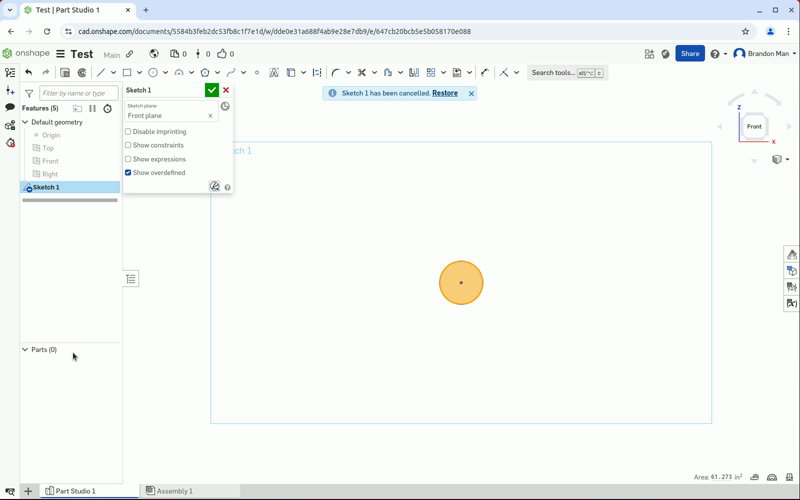
key(shift+e)
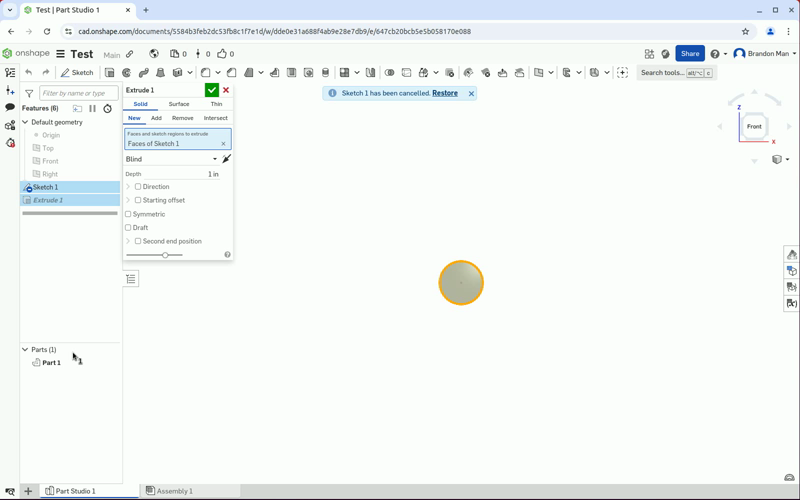
mouse_move(143, 106)
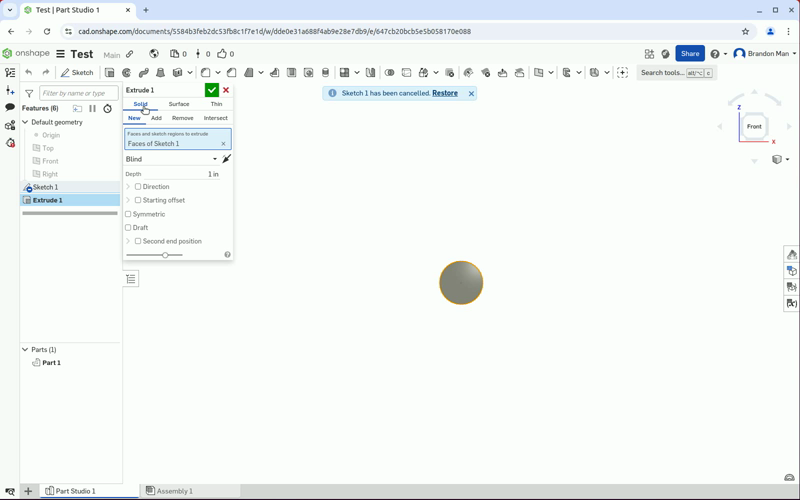
click(143, 106)
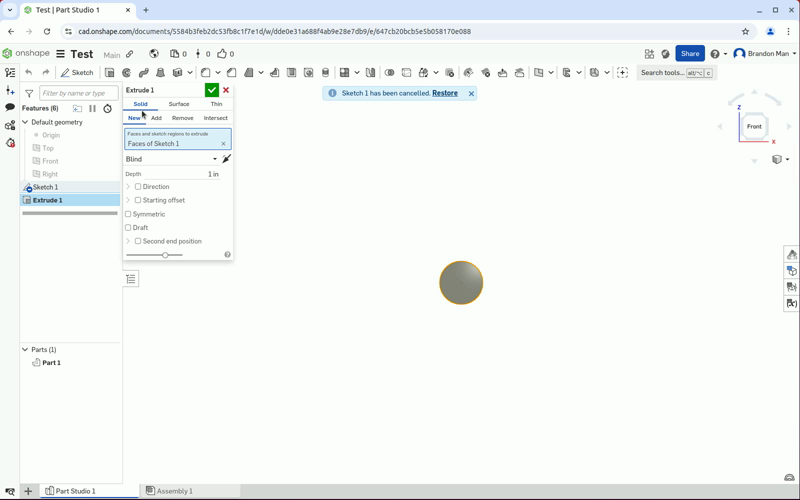
mouse_move(137, 120)
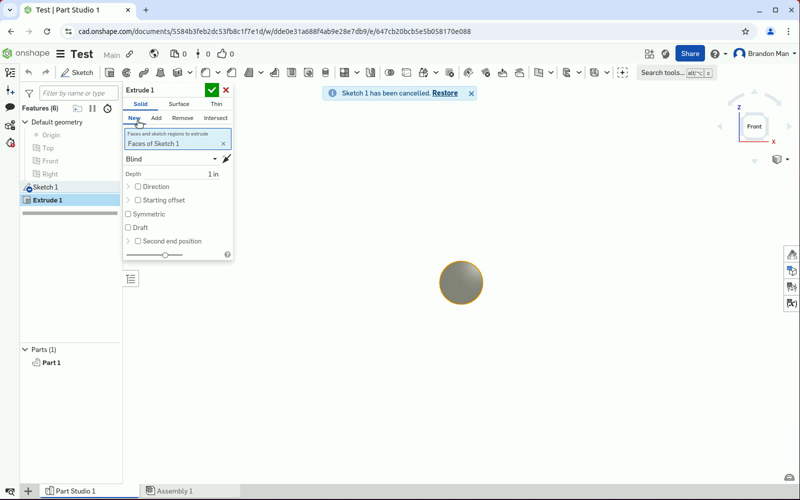
click(137, 120)
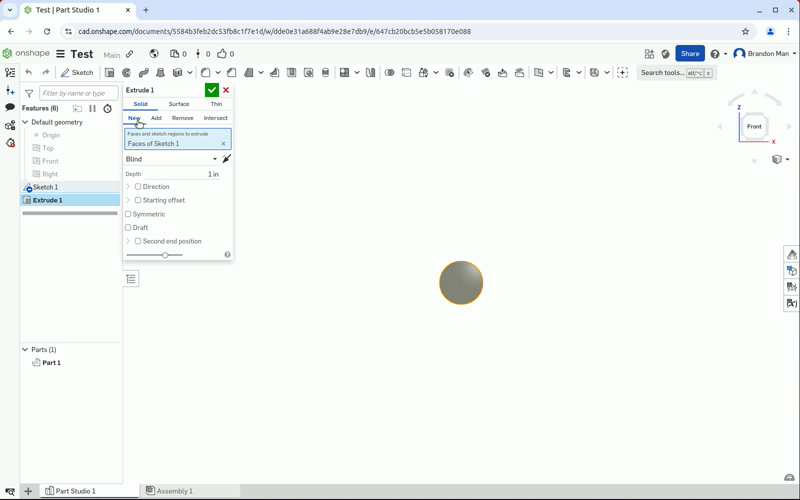
key(tab, 4)
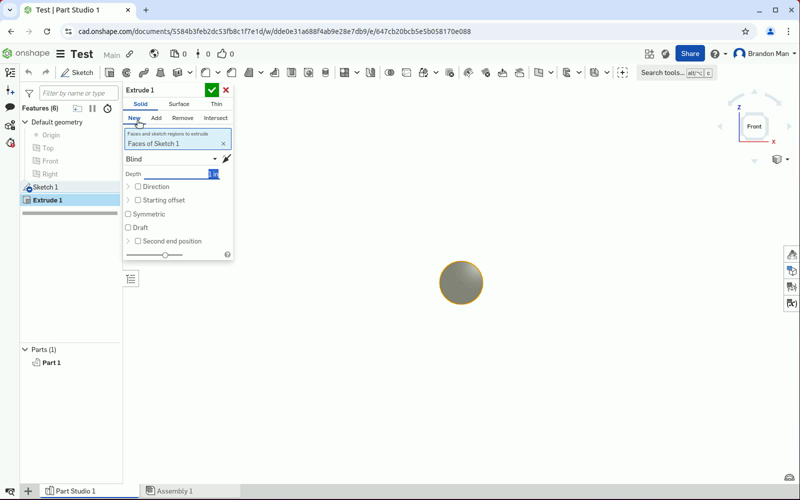
text(7.703)
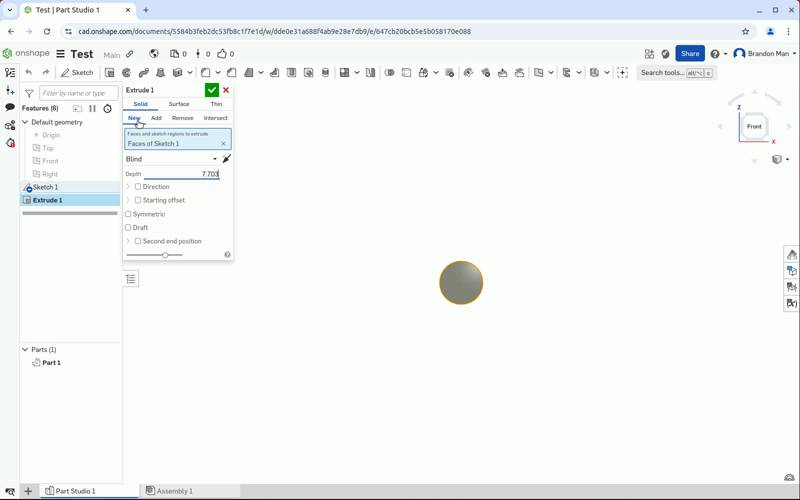
key(enter)
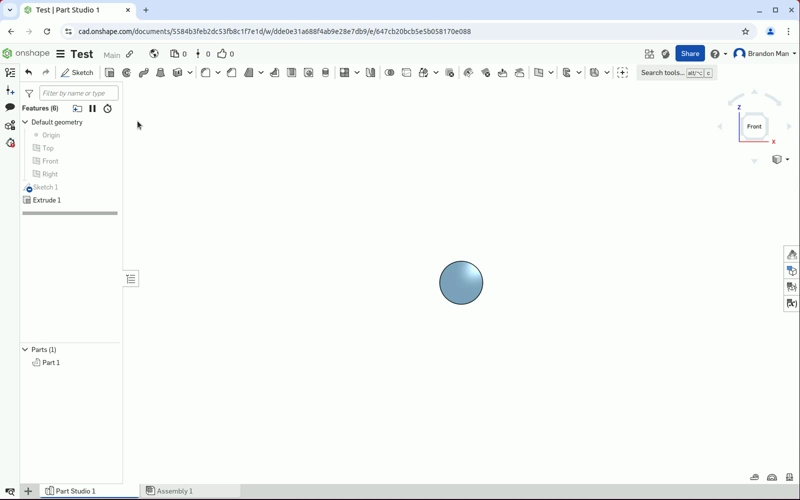
key(shift+h)
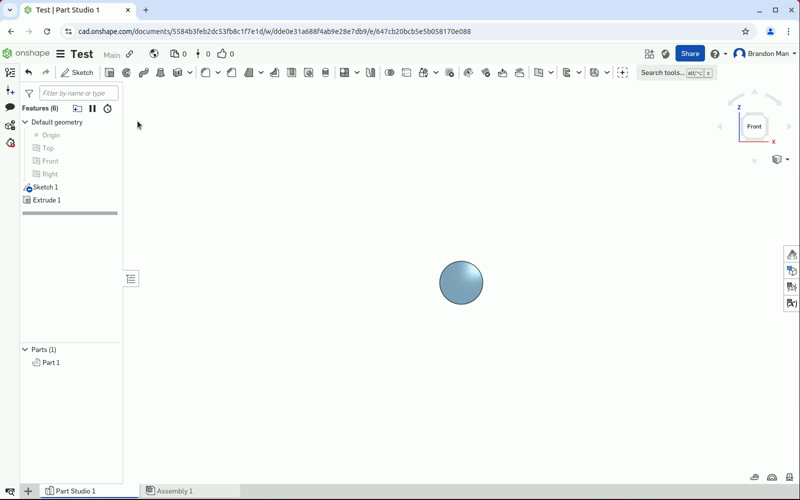
key(shift+h)
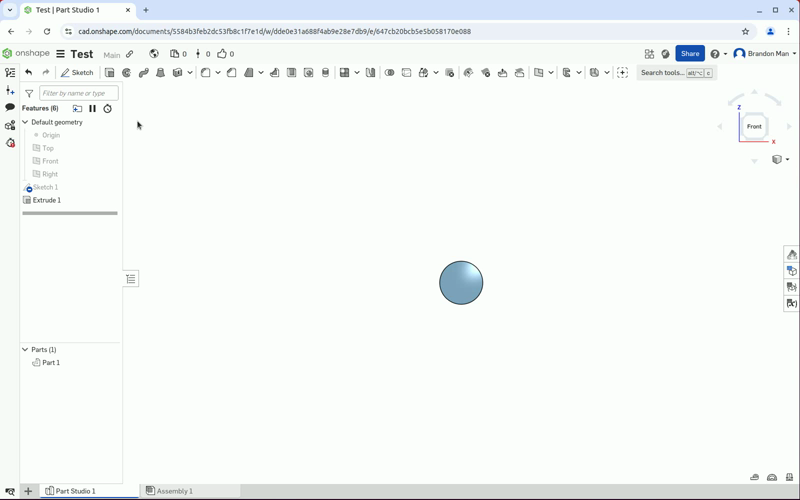
mouse_move(73, 189)
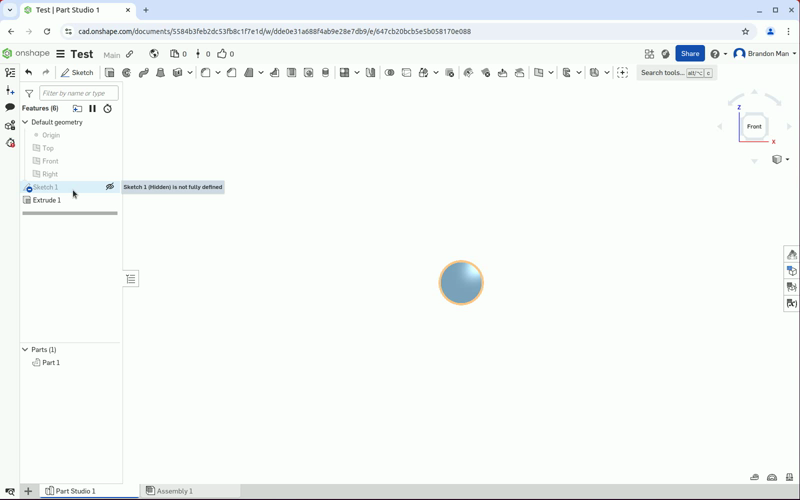
click(73, 189)
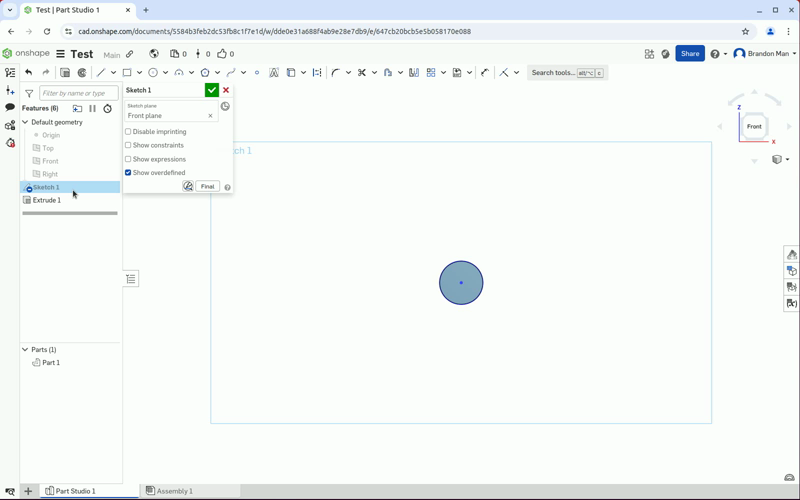
mouse_move(229, 92)
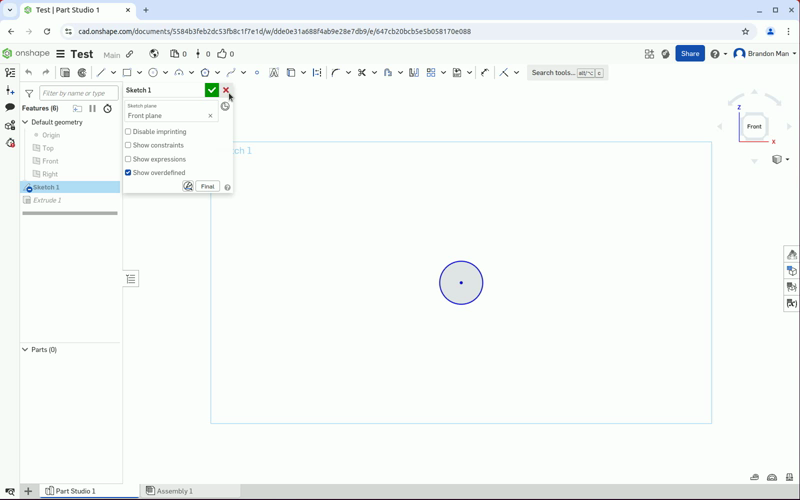
click(229, 92)
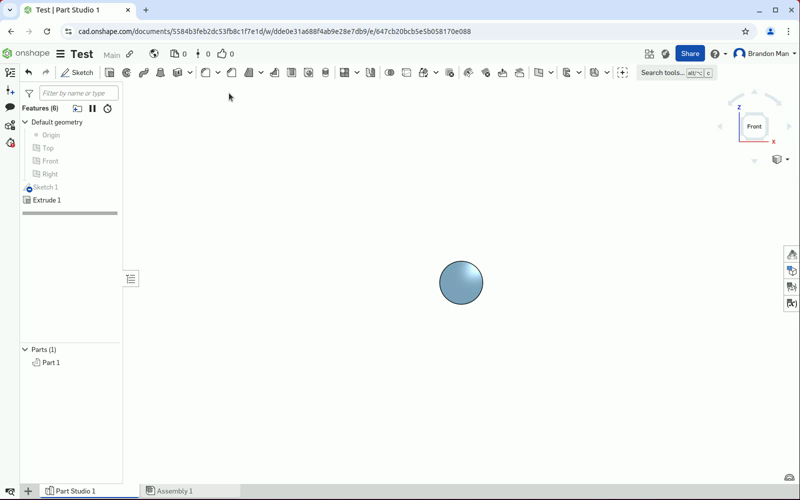
mouse_move(541, 75)
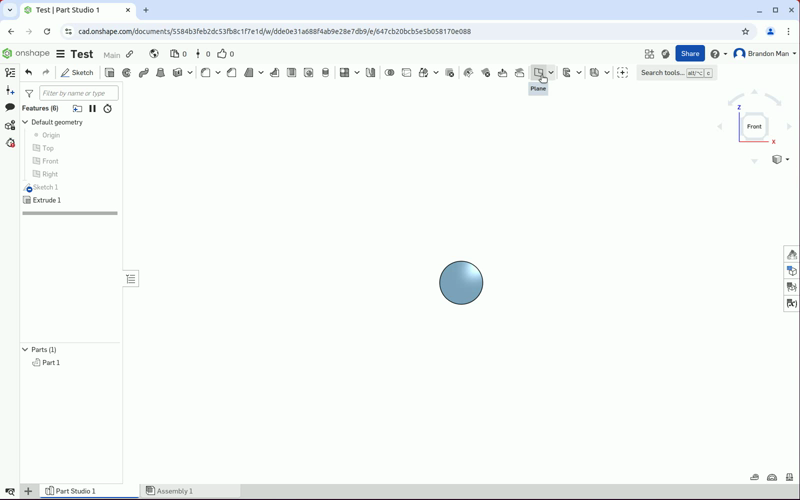
click(541, 75)
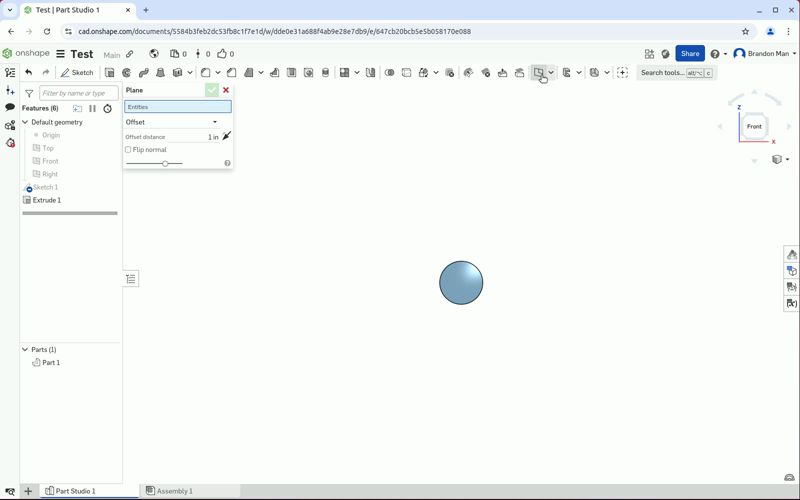
mouse_move(73, 163)
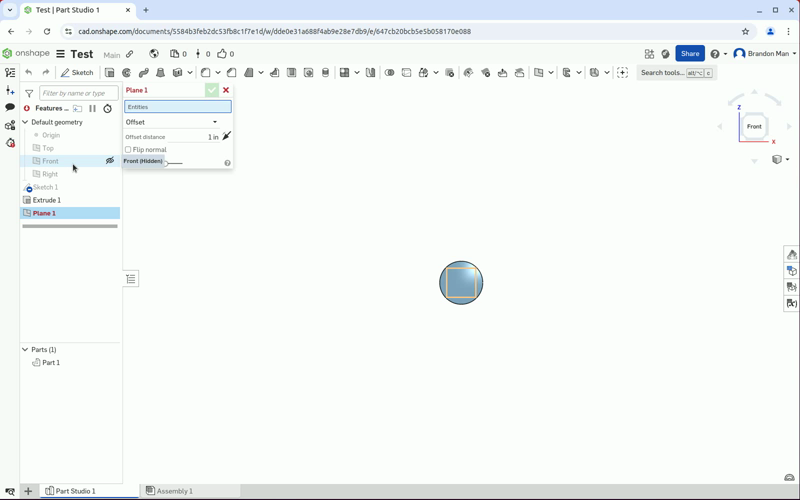
click(73, 163)
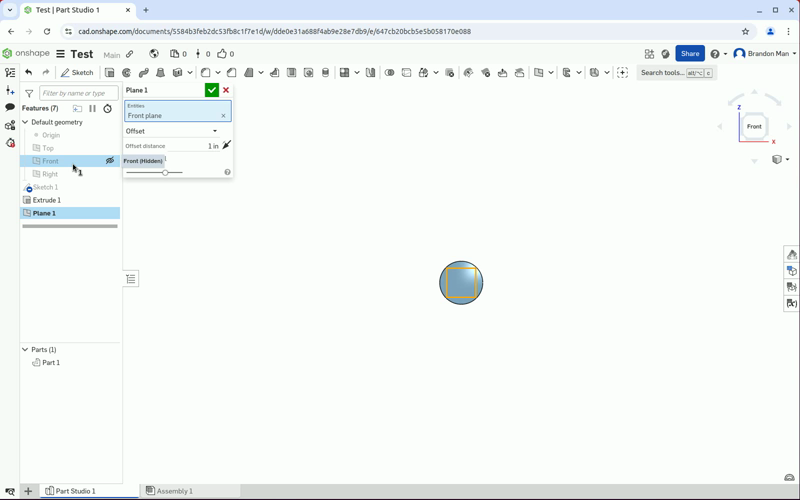
key(tab, 2)
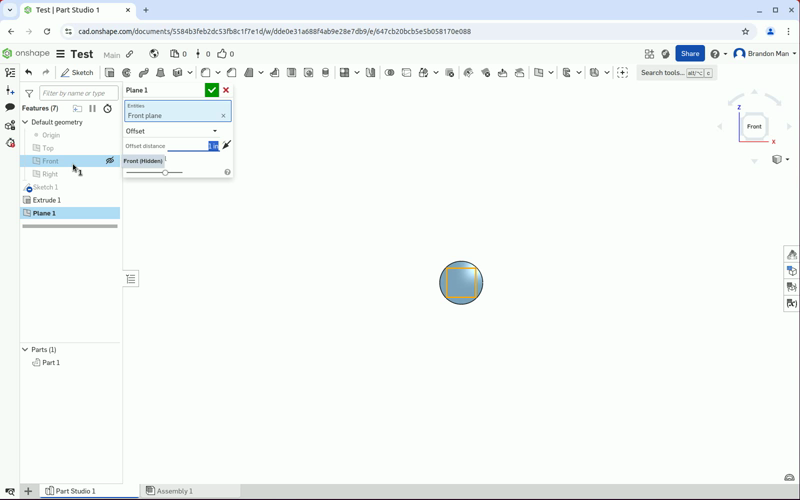
text(7.703)
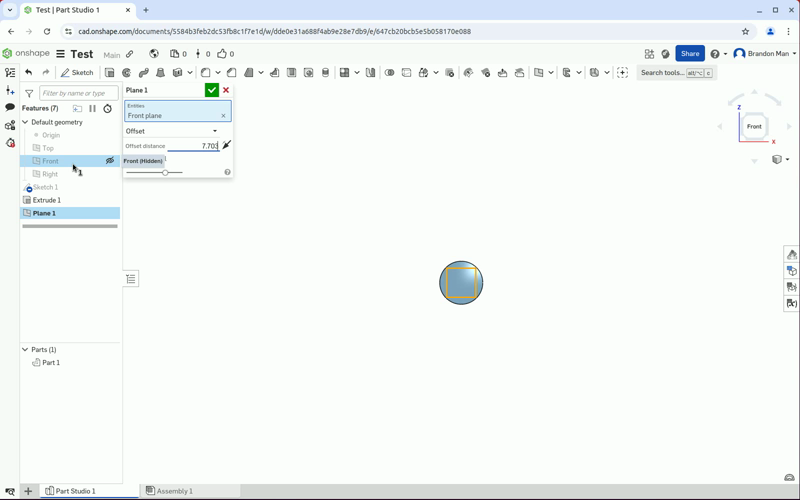
key(enter, 2)
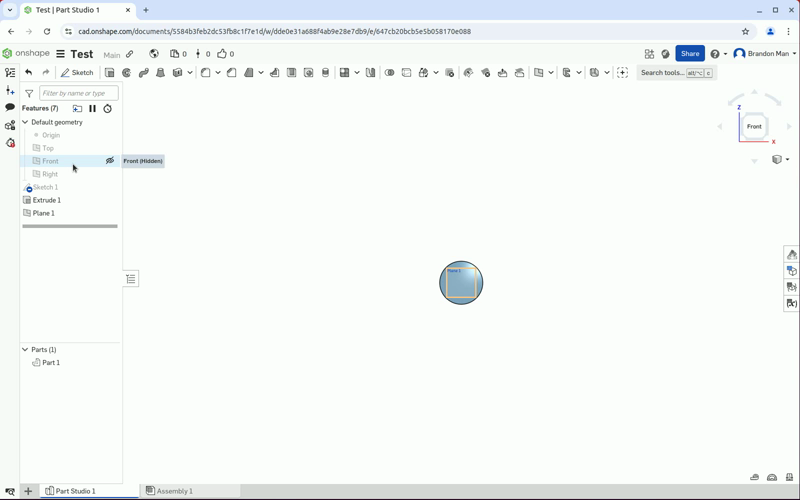
key(shift+s)
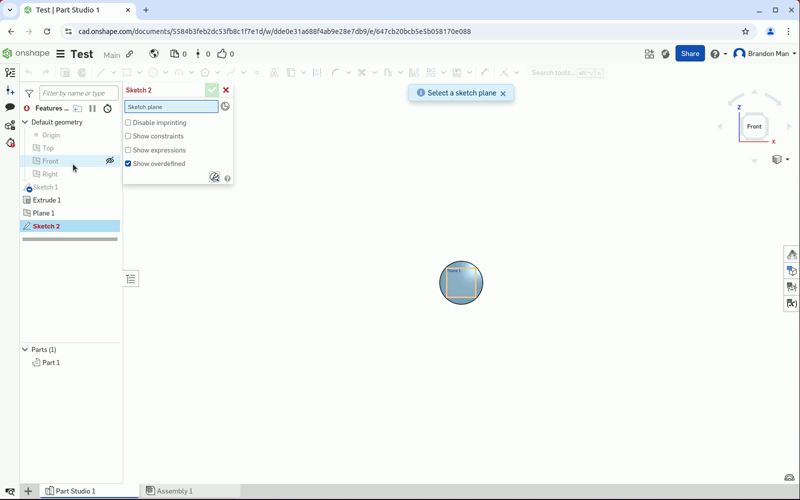
mouse_move(73, 215)
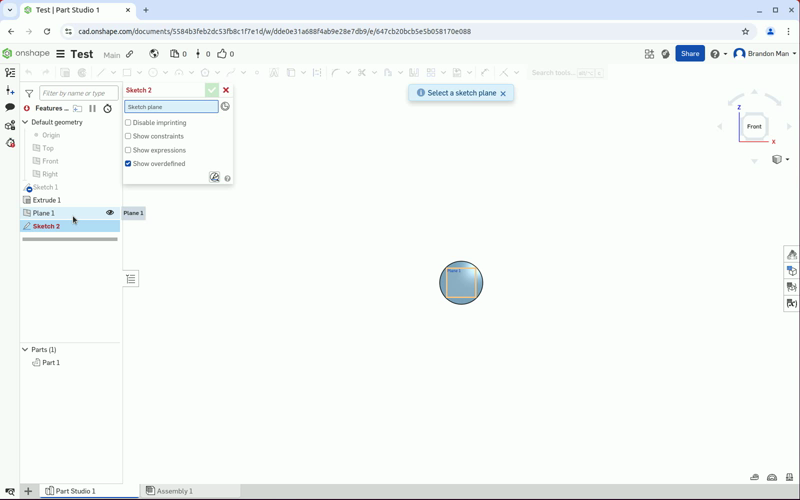
click(73, 215)
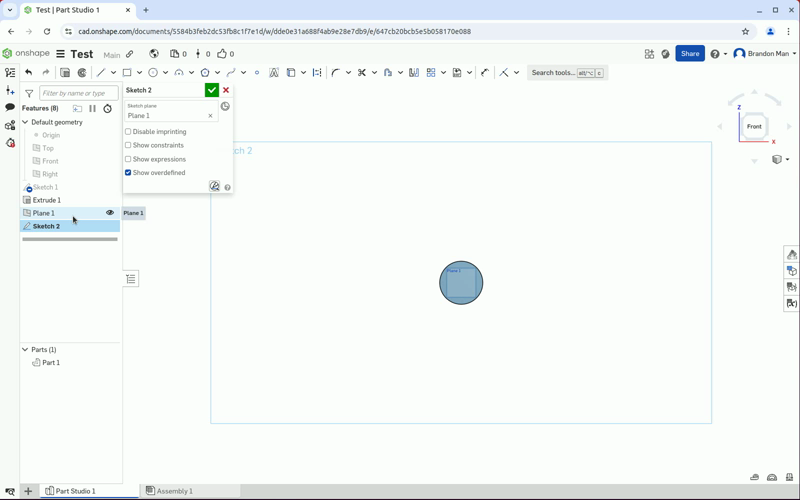
mouse_move(73, 352)
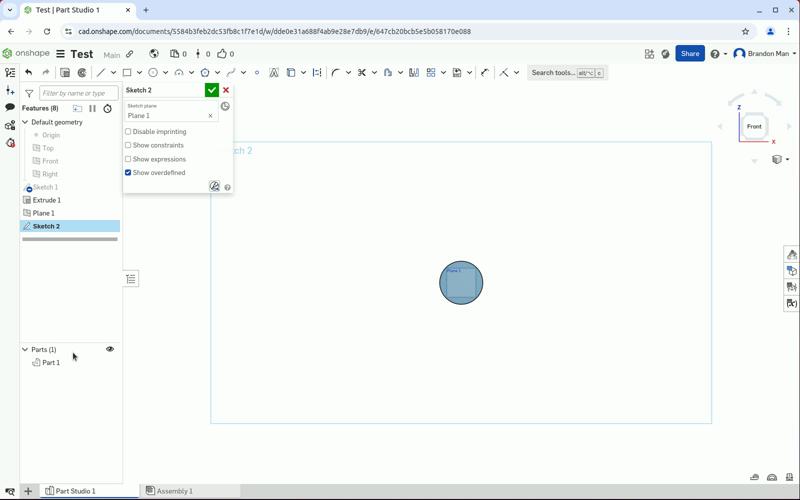
key(y)
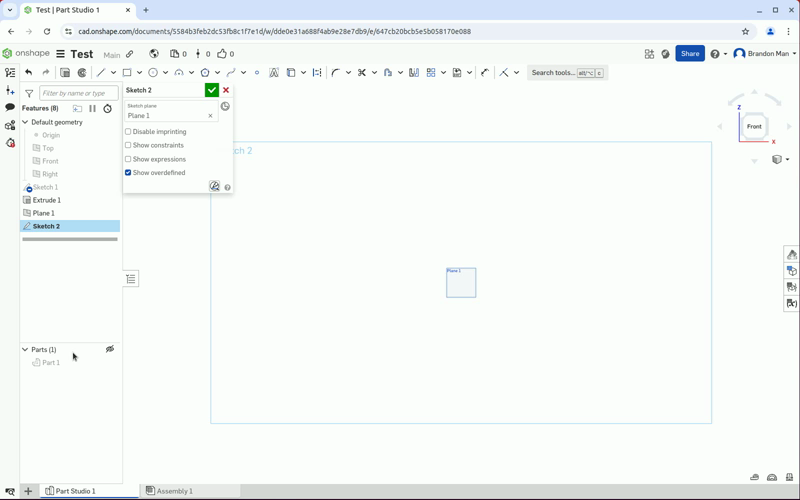
key(c)
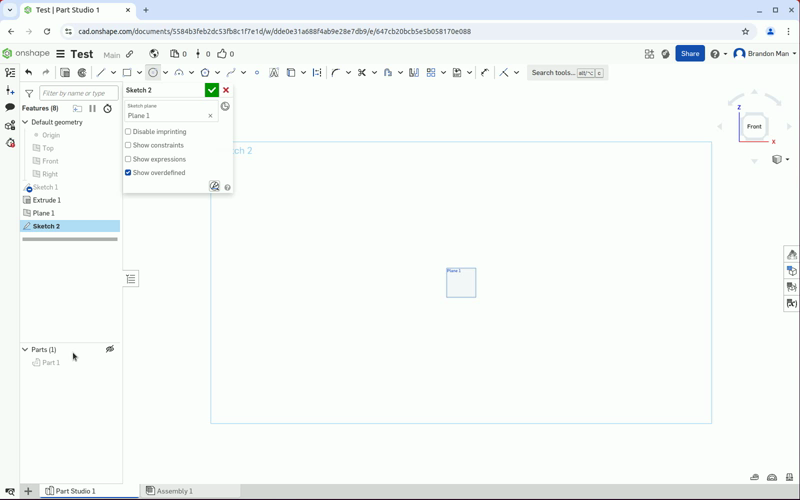
key_down(shift)
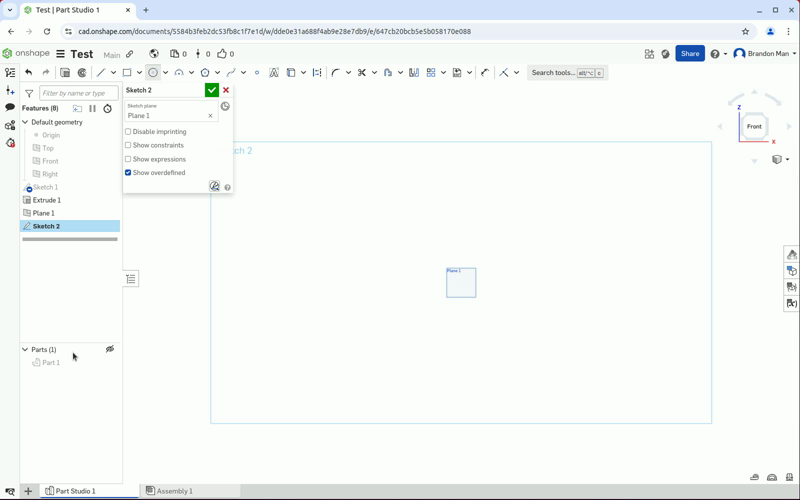
mouse_move(461, 282)
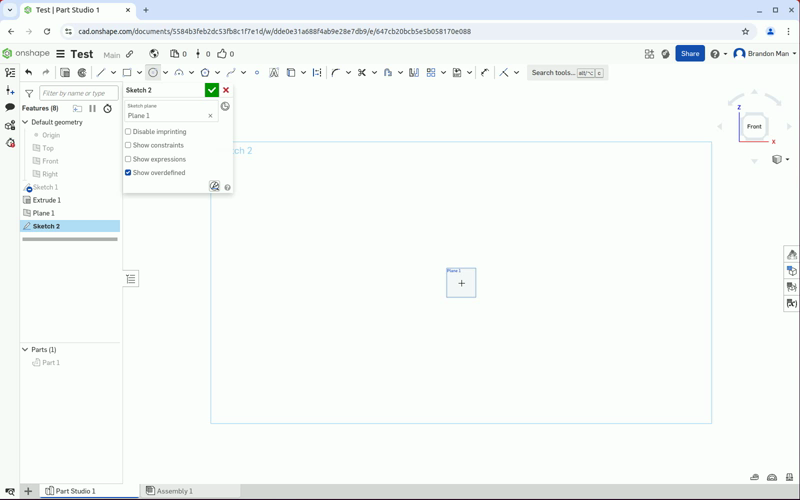
click(461, 282)
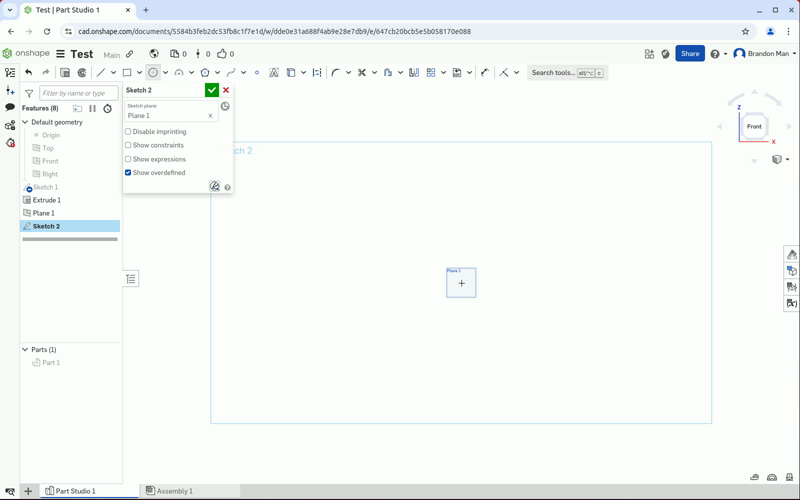
key_up(shift)
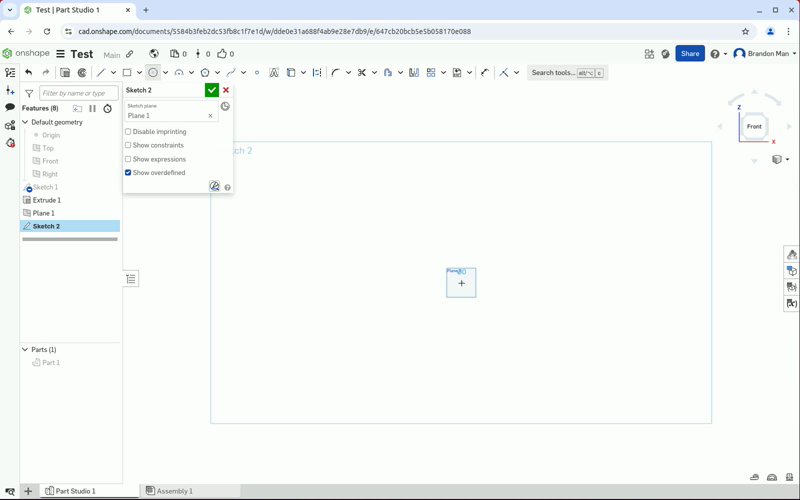
mouse_move(466, 282)
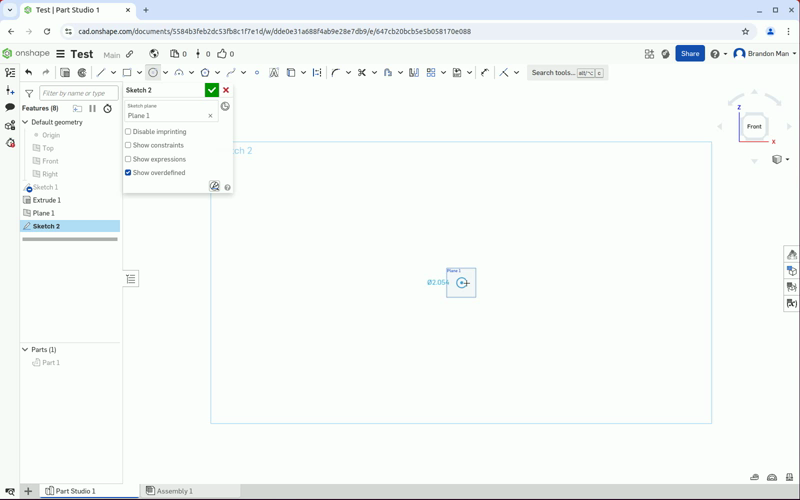
click(466, 282)
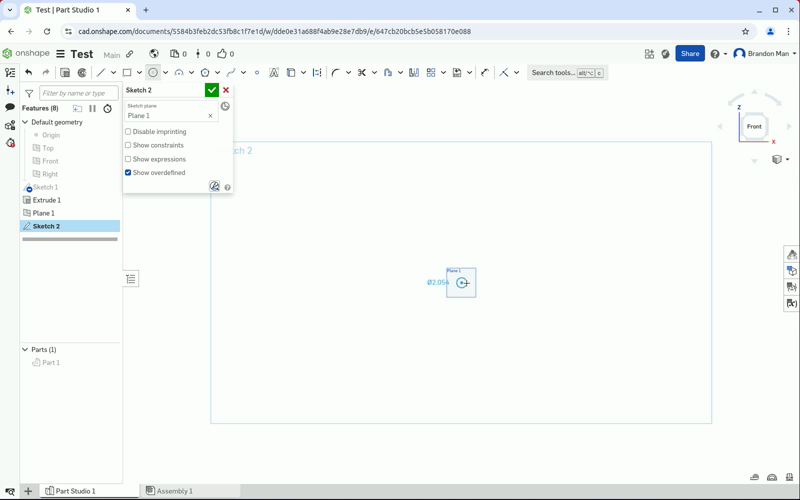
key(esc)
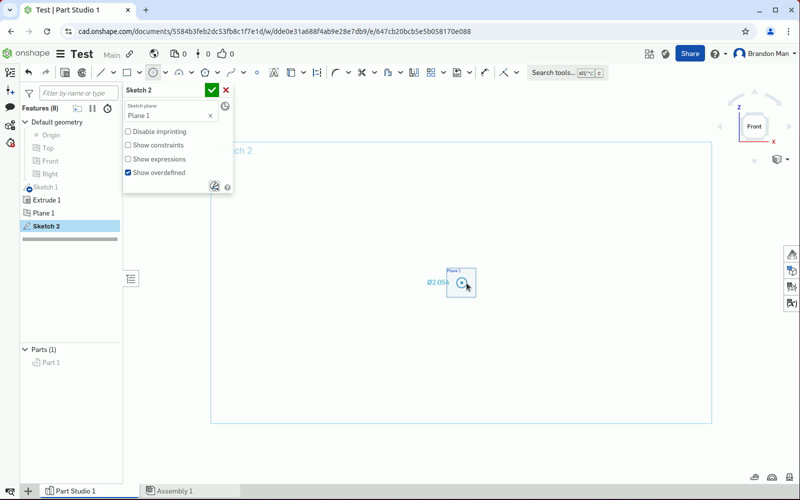
mouse_move(461, 281)
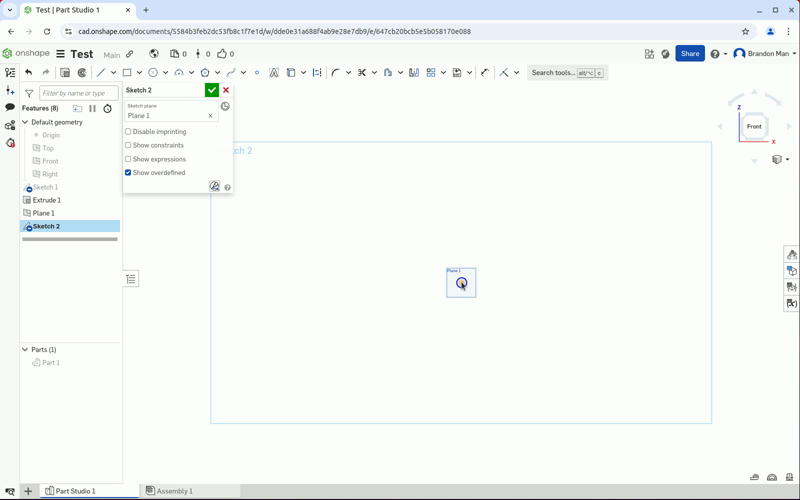
scroll(6)
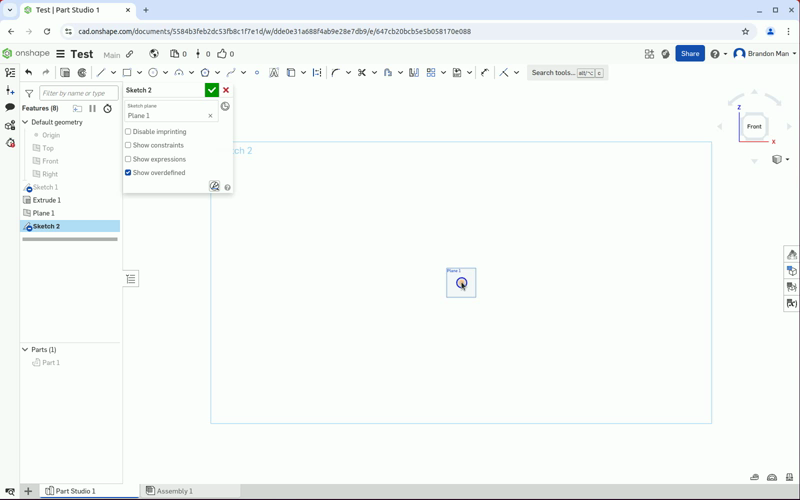
scroll(6)
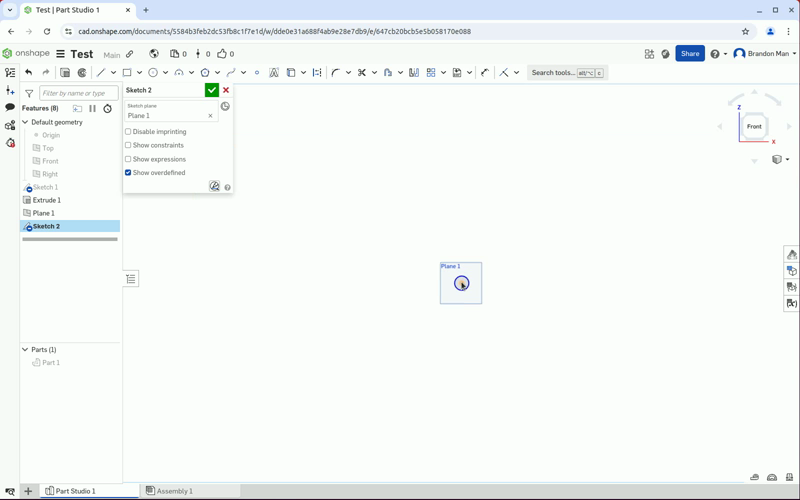
scroll(6)
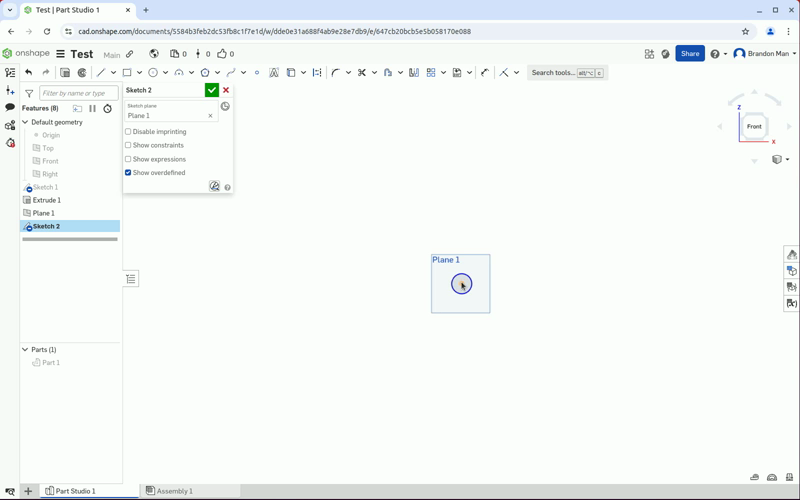
scroll(6)
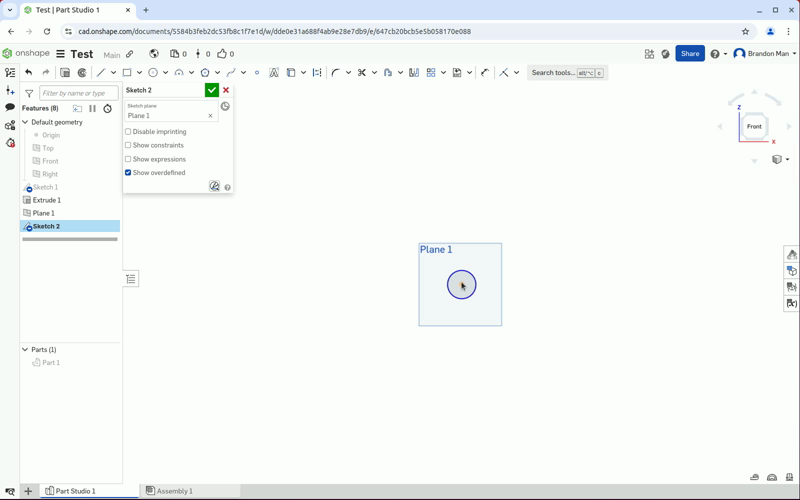
scroll(6)
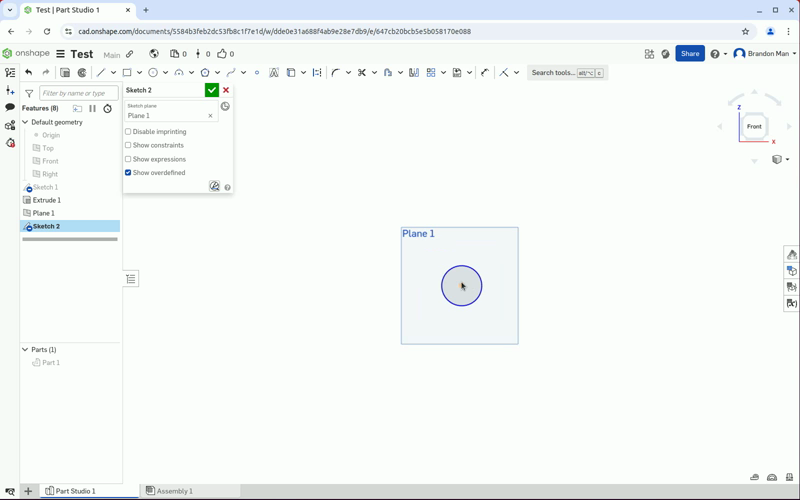
scroll(6)
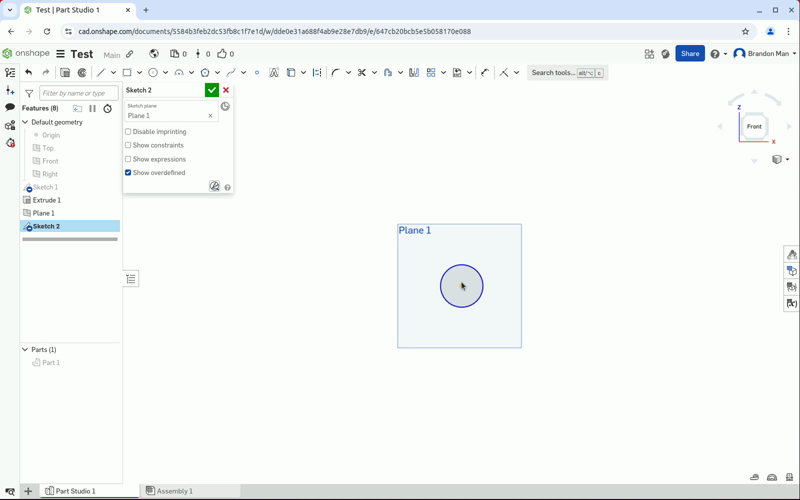
scroll(6)
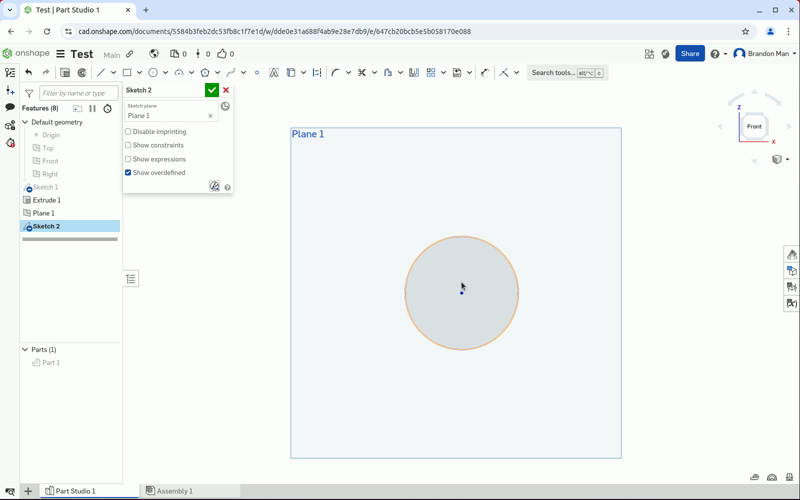
click(461, 281)
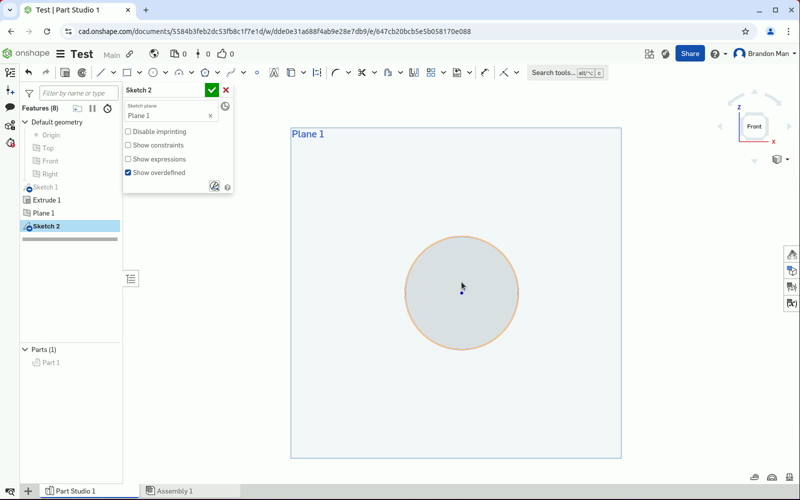
scroll(-6)
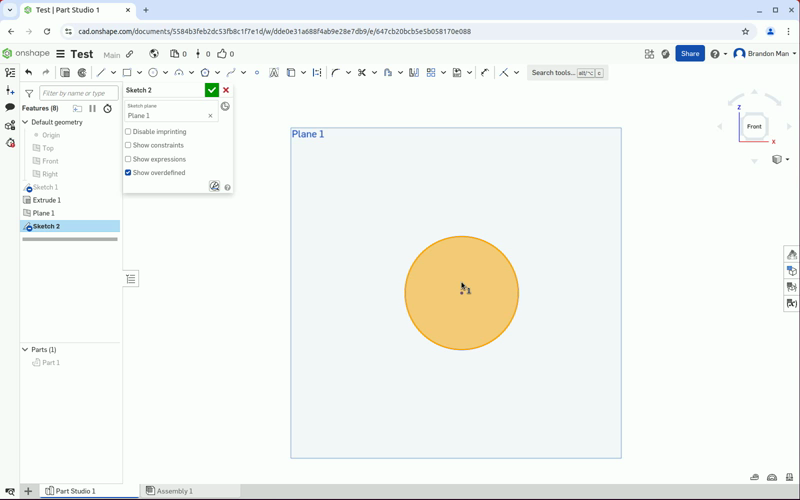
scroll(-6)
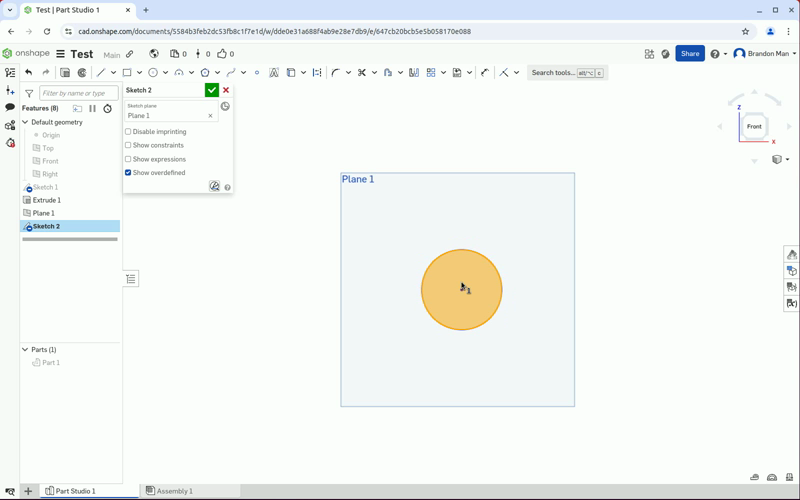
scroll(-6)
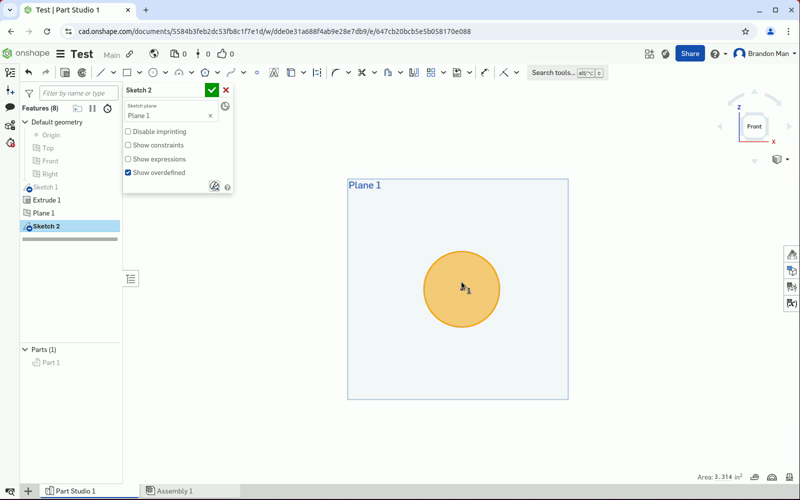
scroll(-6)
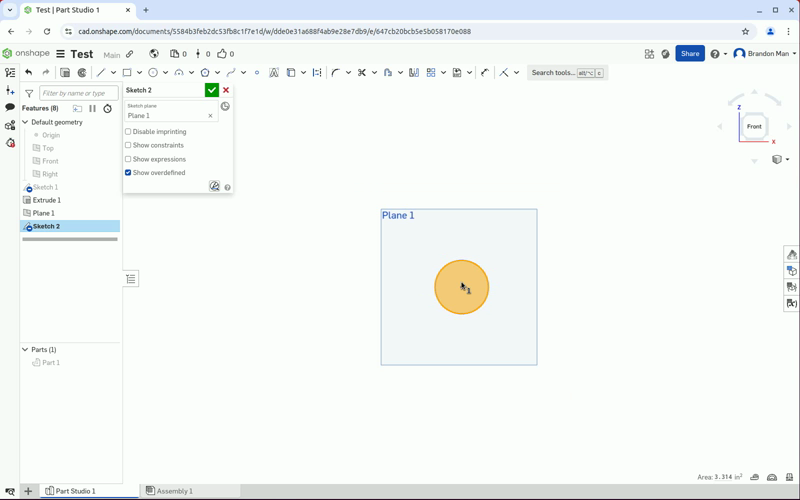
scroll(-6)
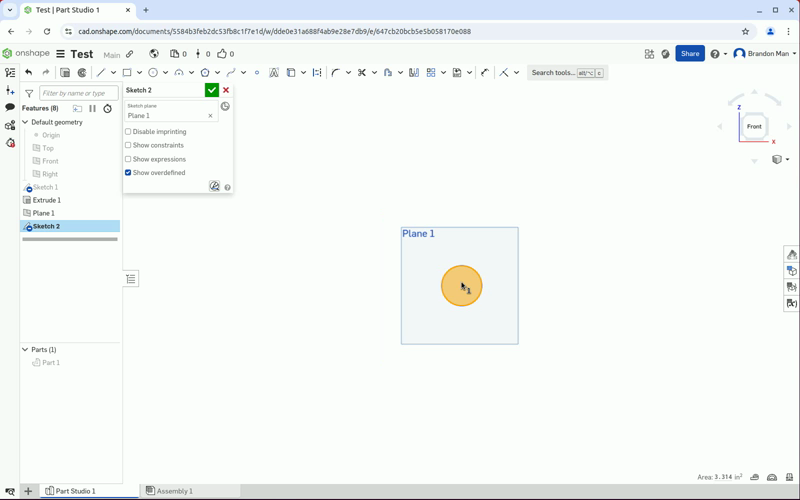
scroll(-6)
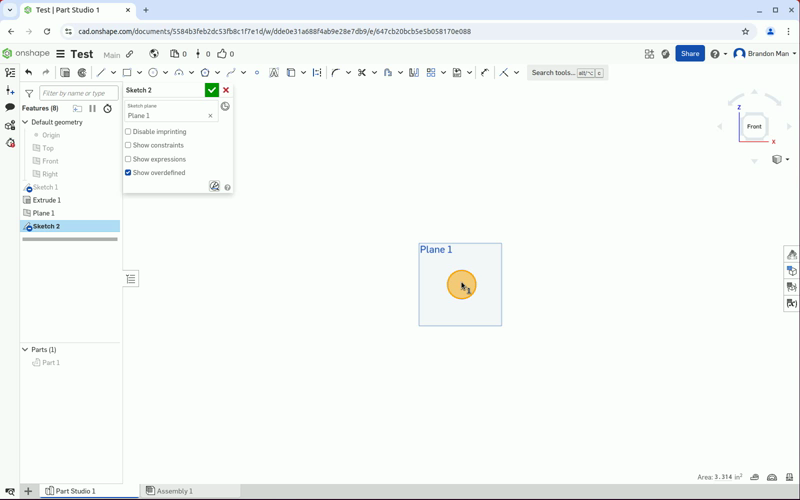
scroll(-6)
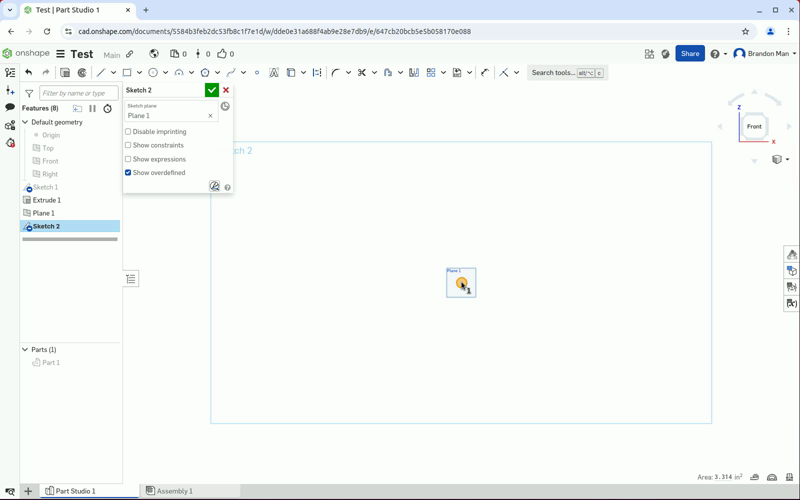
mouse_move(73, 352)
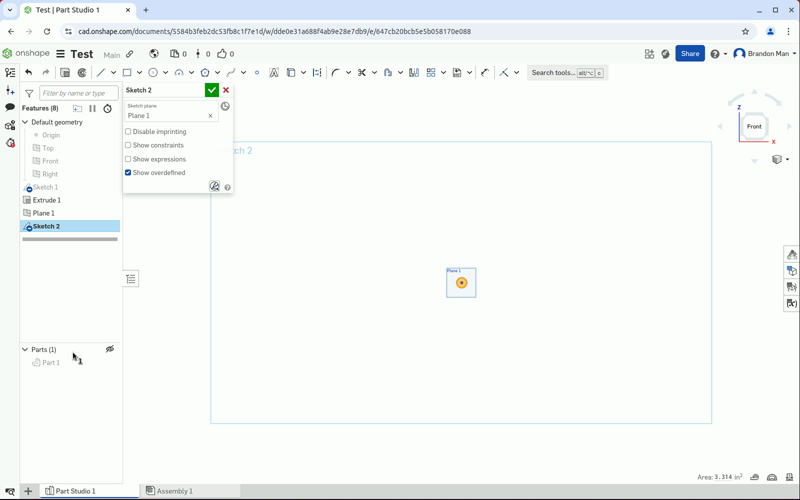
key(shift+y)
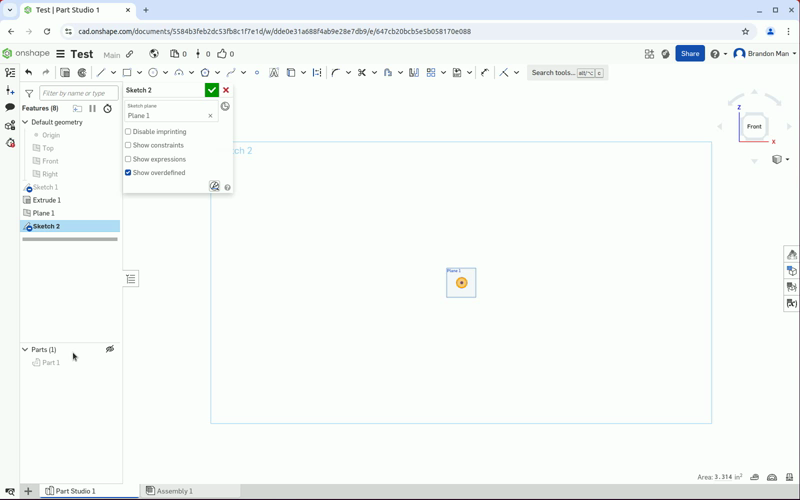
key(shift+e)
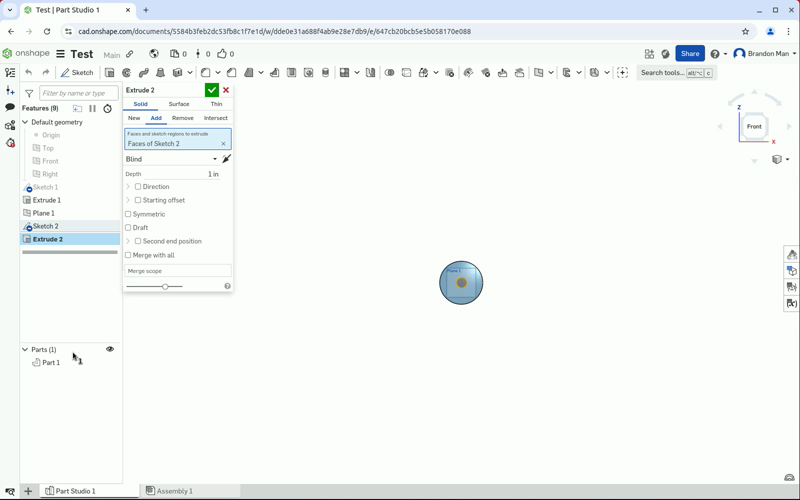
mouse_move(143, 106)
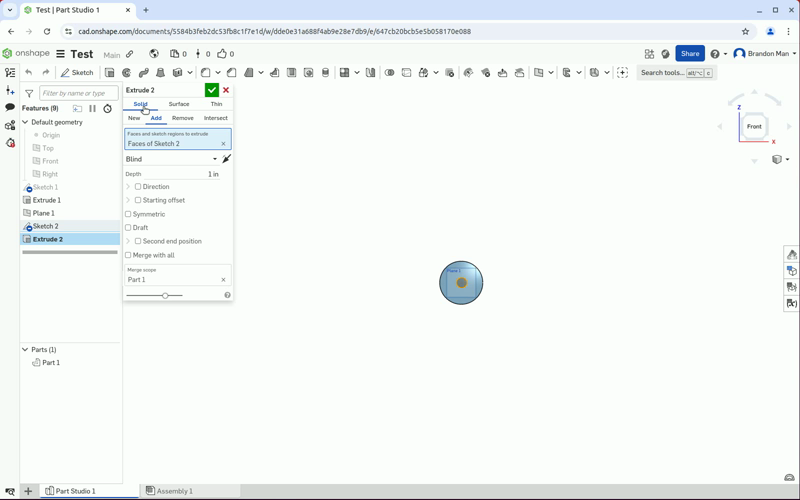
click(143, 106)
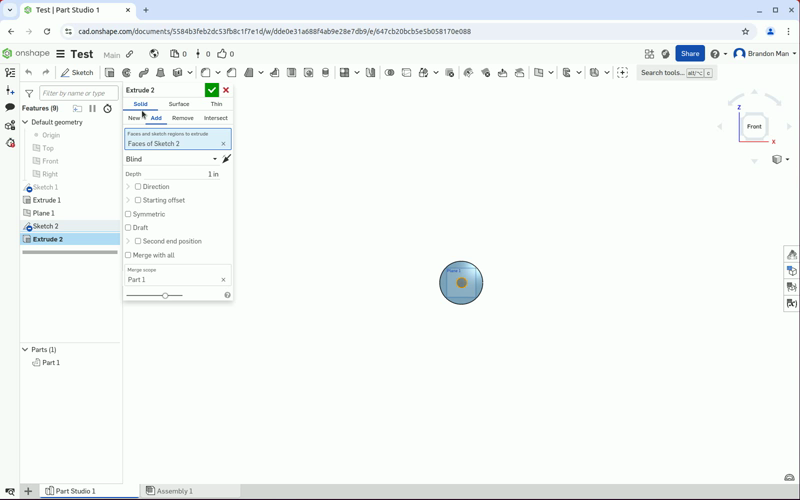
mouse_move(137, 120)
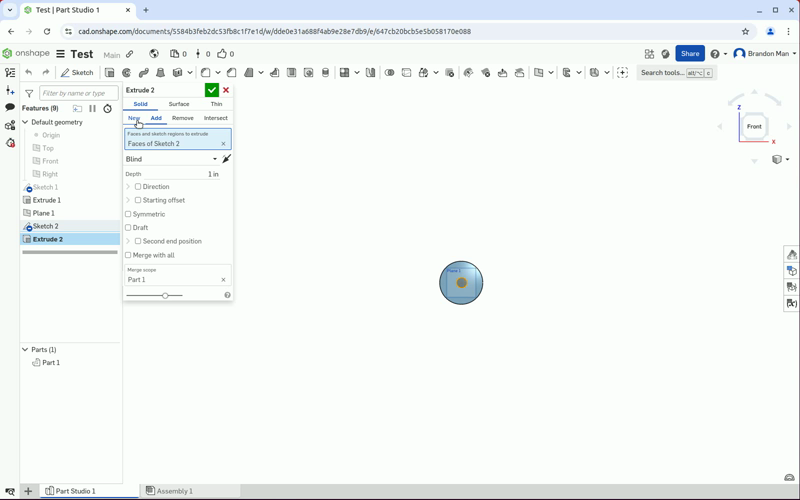
click(137, 120)
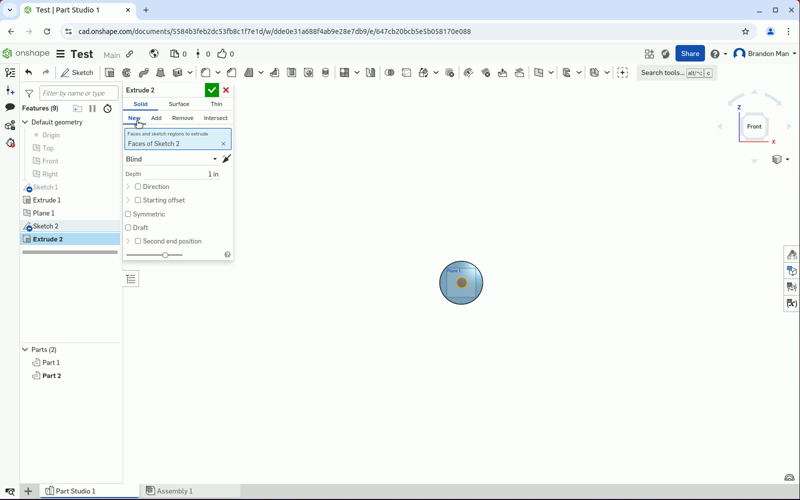
key(tab, 4)
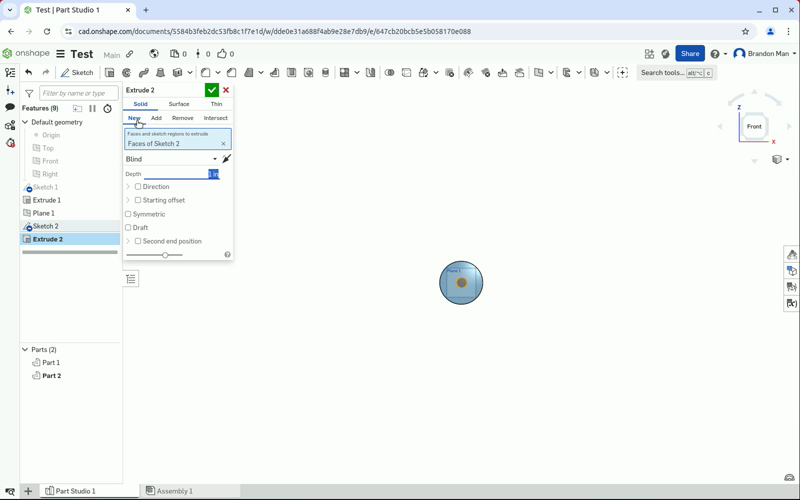
text(15.405)
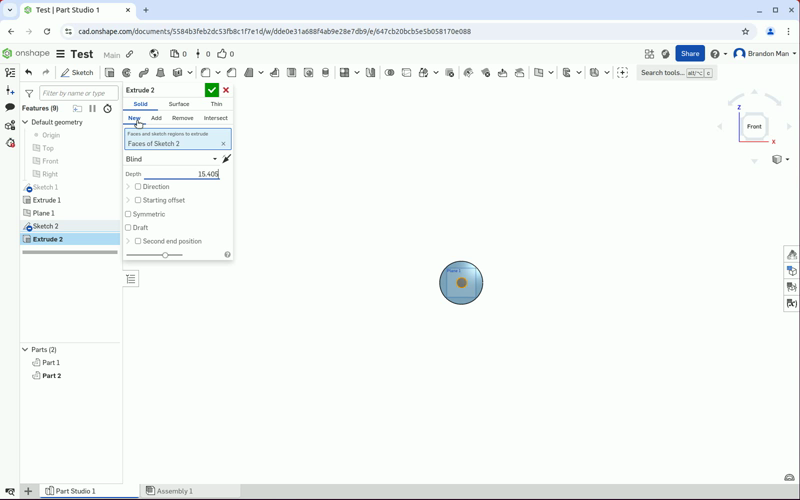
key(enter)
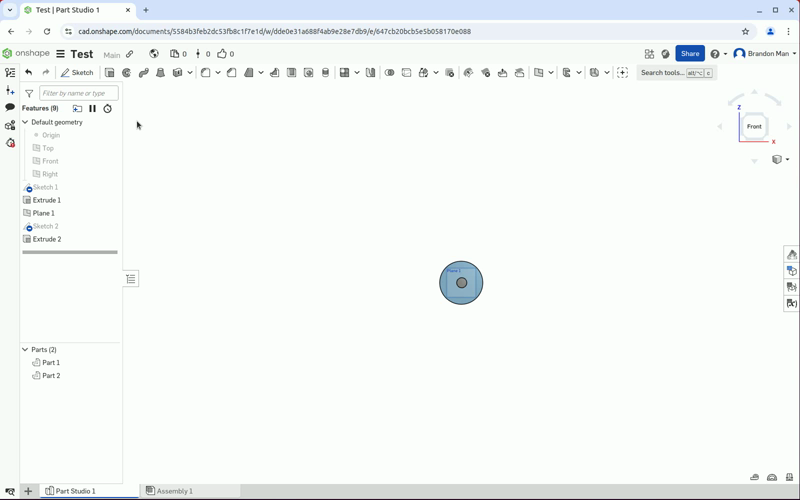
key(shift+h)
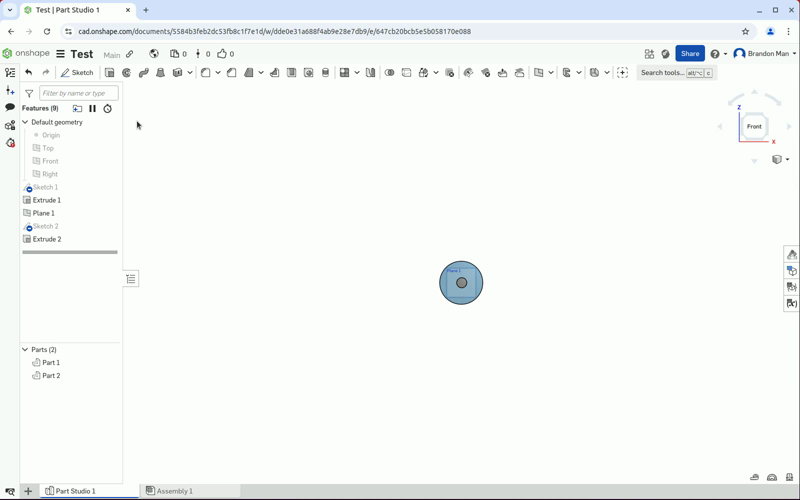
key(shift+h)
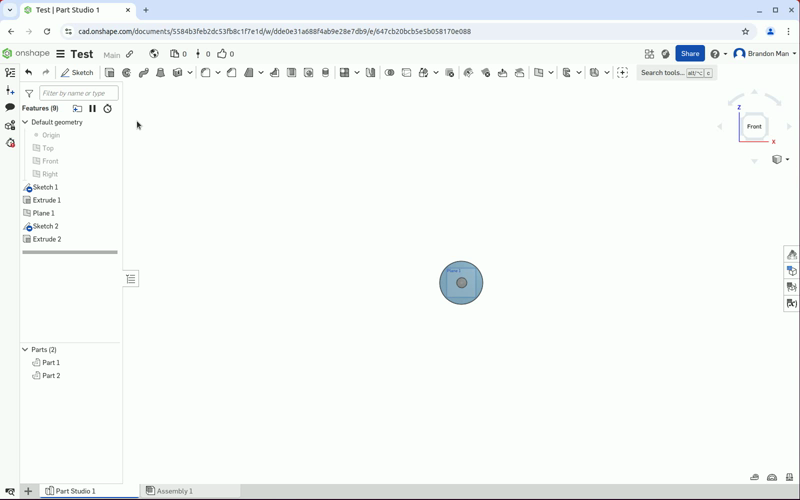
key(shift+7)
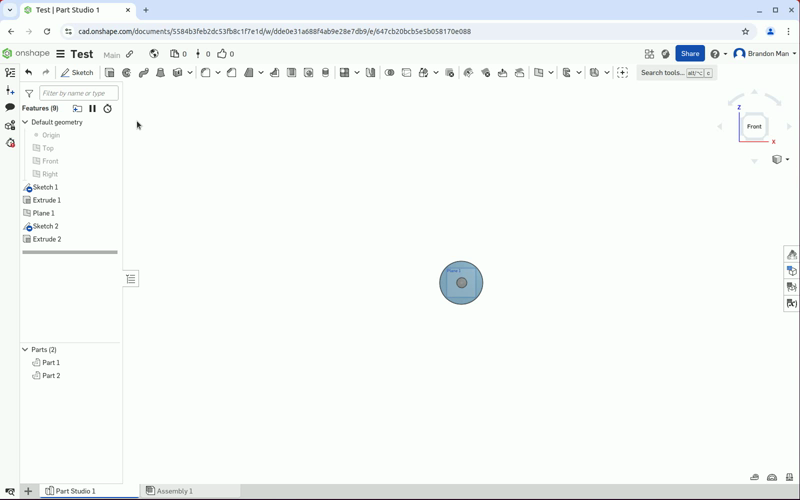
key(left, 2)
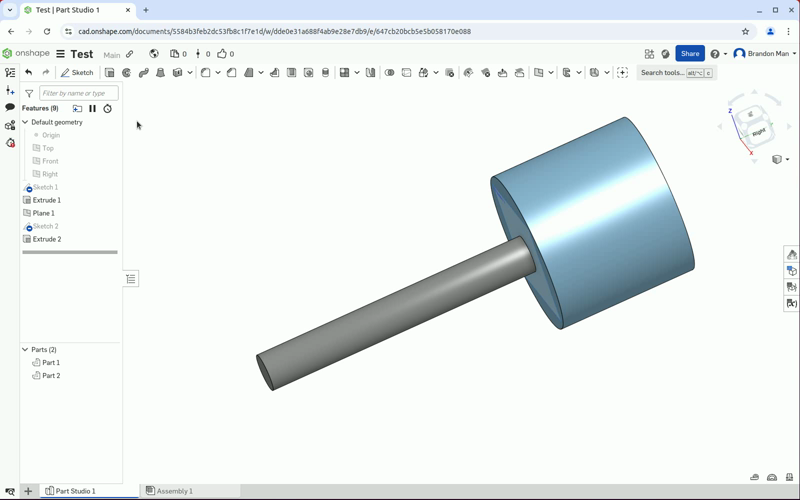
key(down, 2)
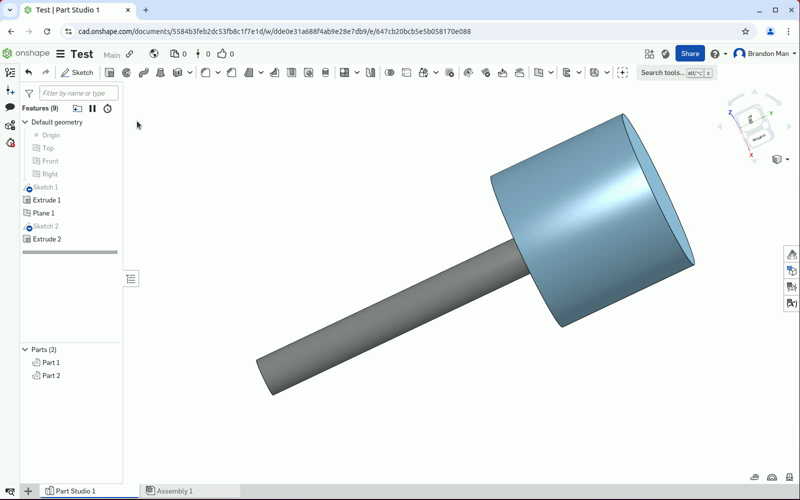
key(up, 2)
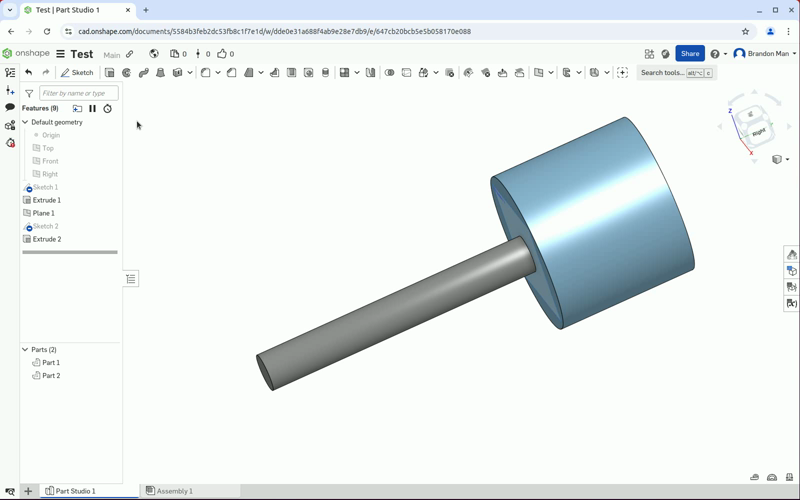
key(right, 2)
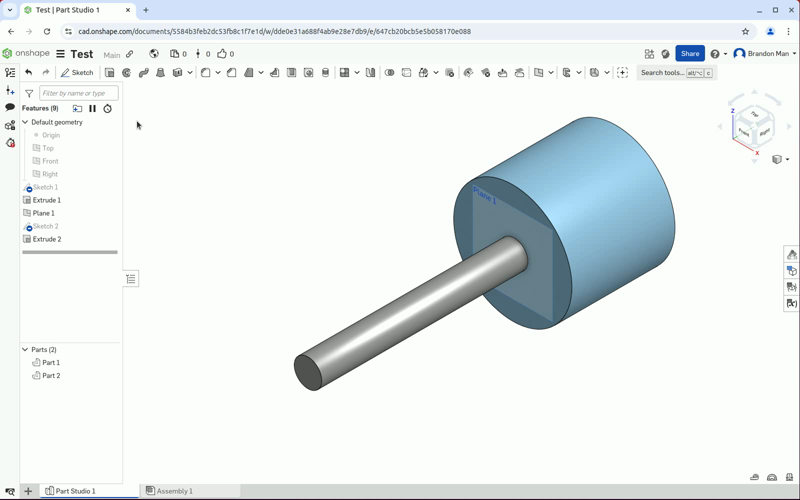
mouse_move(73, 189)
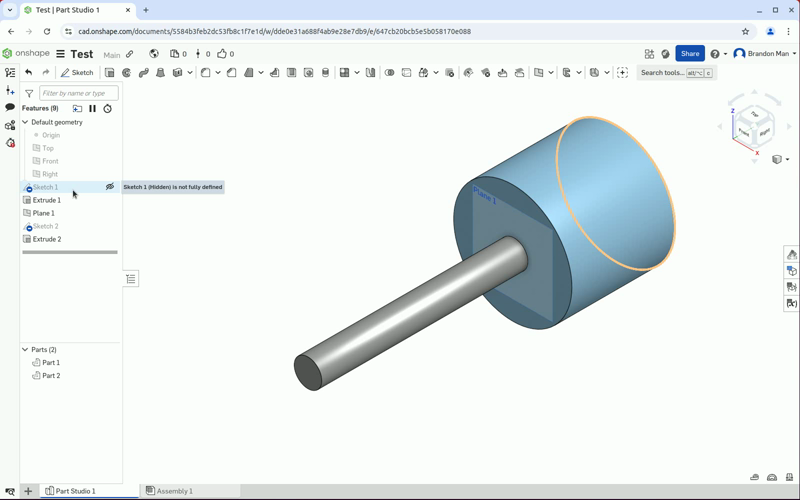
click(73, 189)